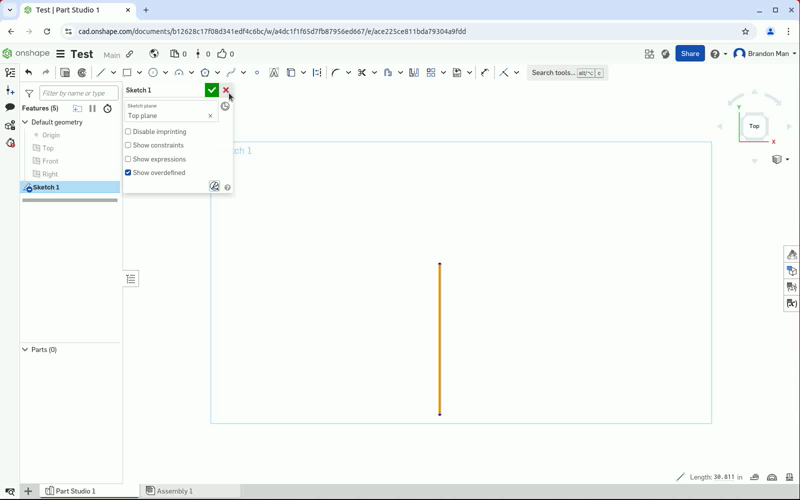
key(shift+h)
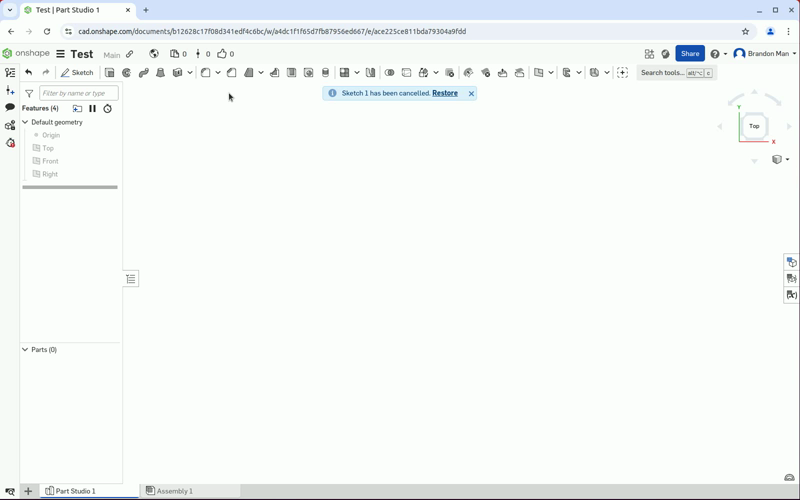
mouse_move(73, 352)
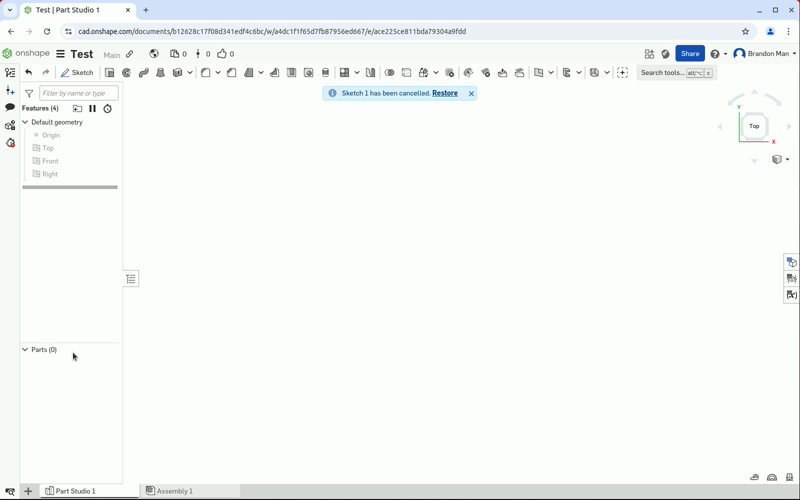
key(y)
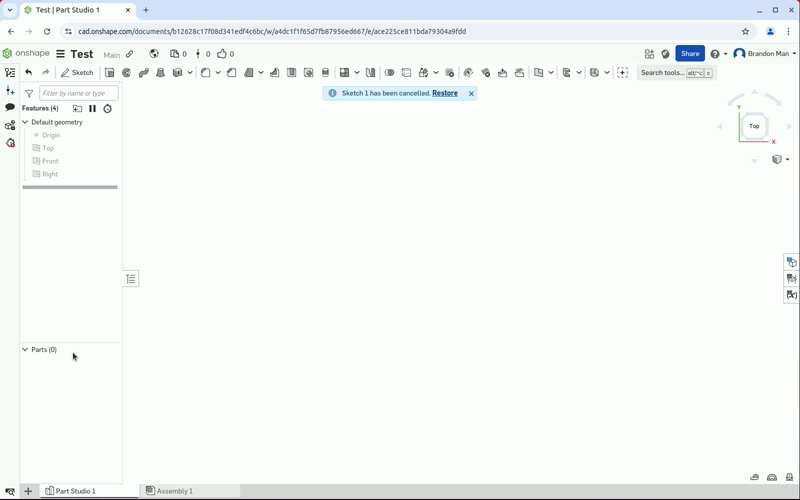
key(shift+p)
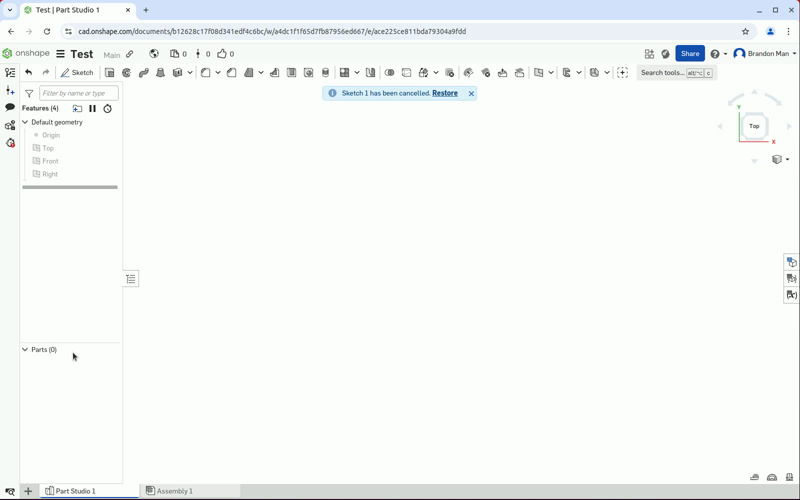
key(space)
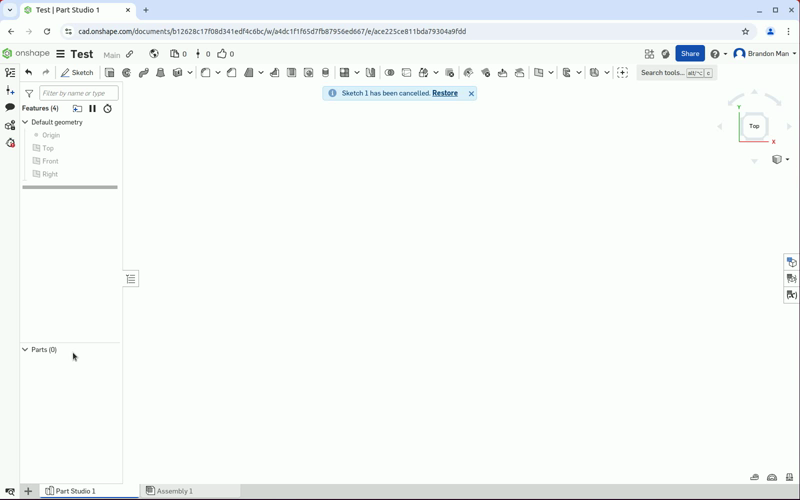
key_down(shift)
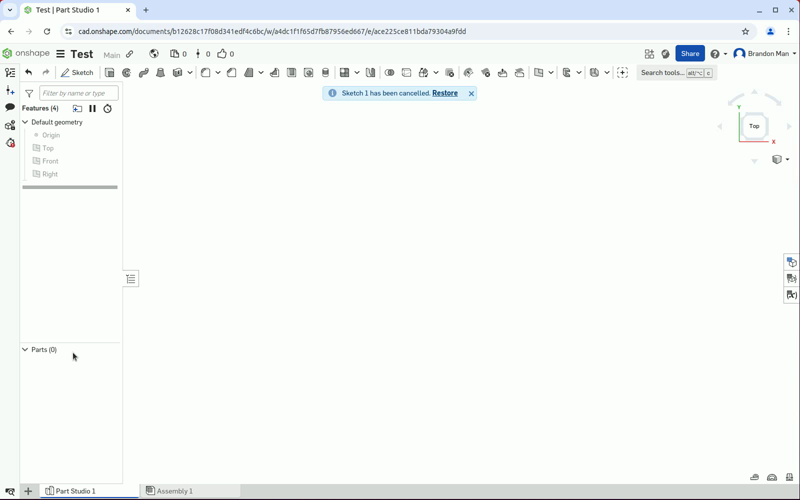
key(up)
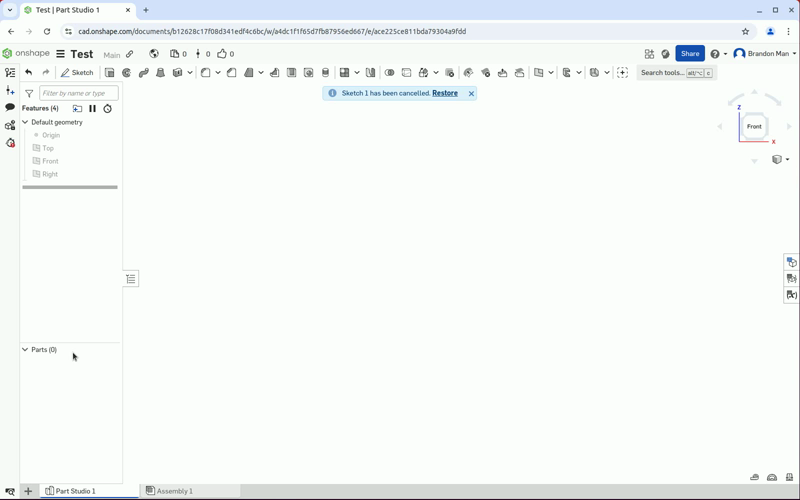
key_up(shift)
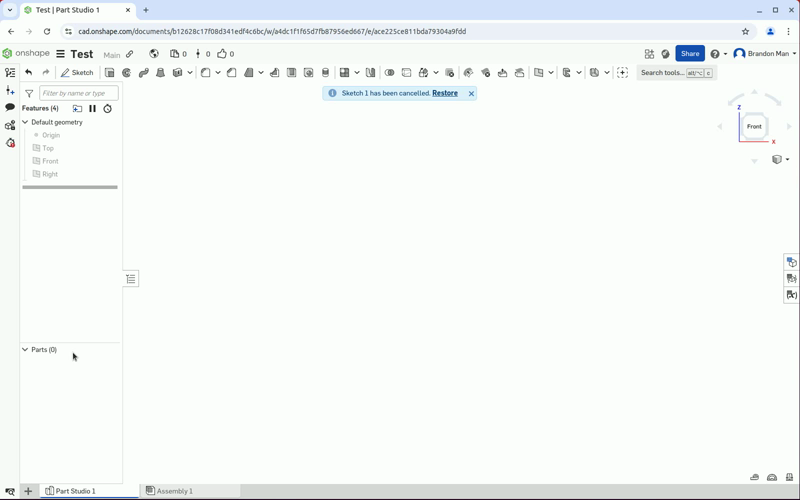
mouse_move(73, 352)
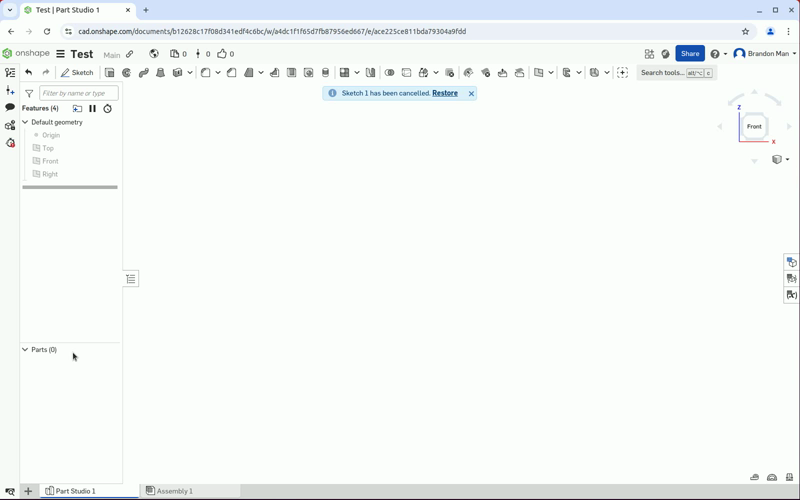
key(shift+y)
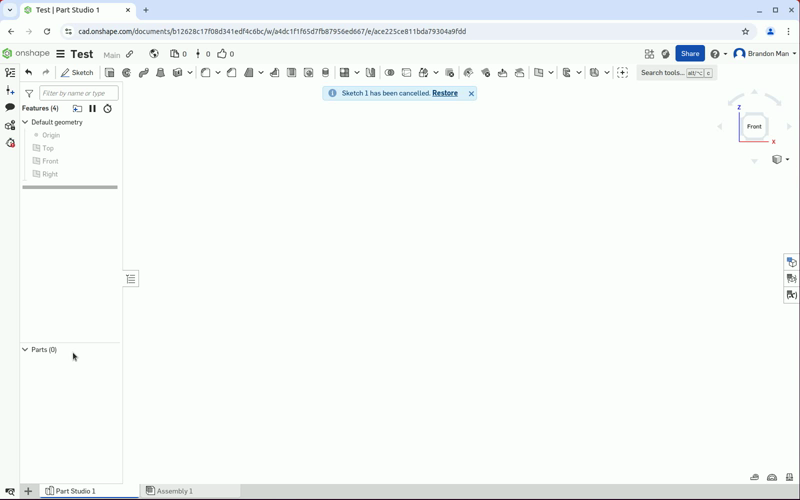
key(shift+s)
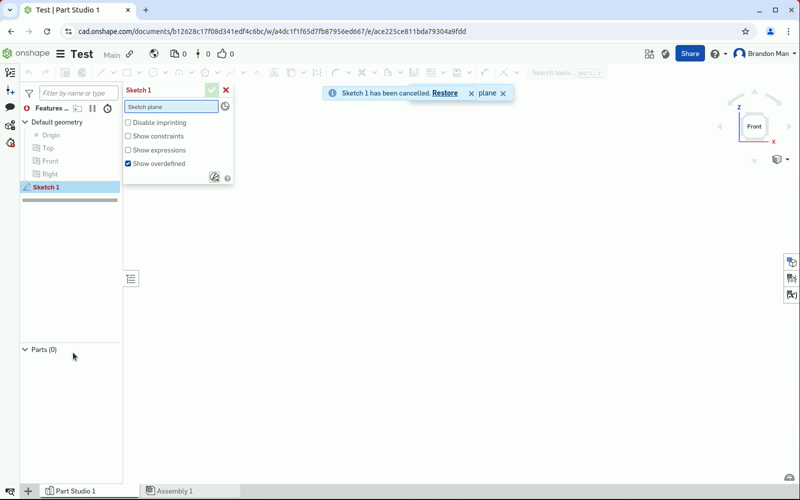
mouse_move(73, 163)
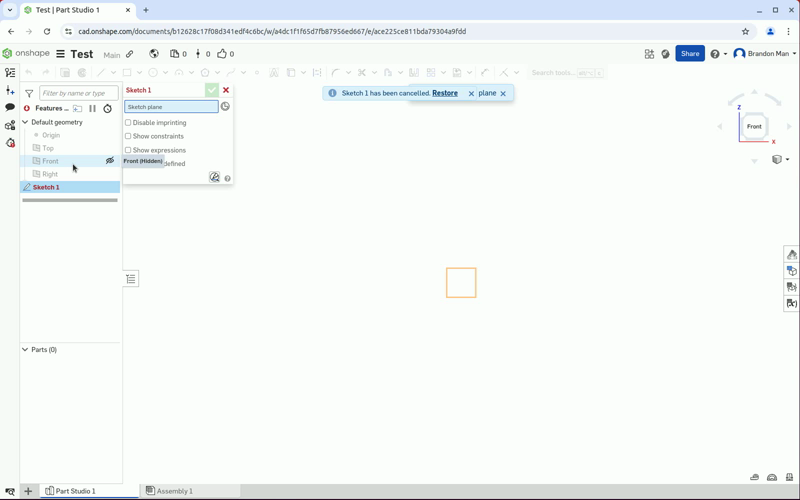
click(73, 163)
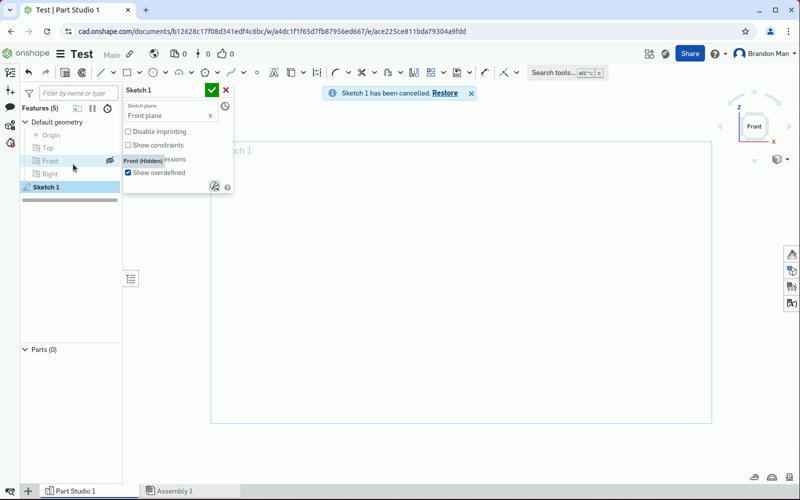
mouse_move(73, 352)
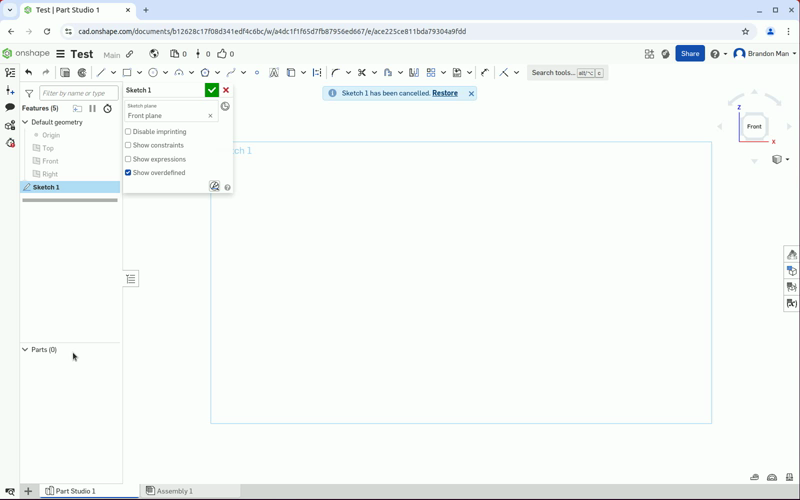
key(y)
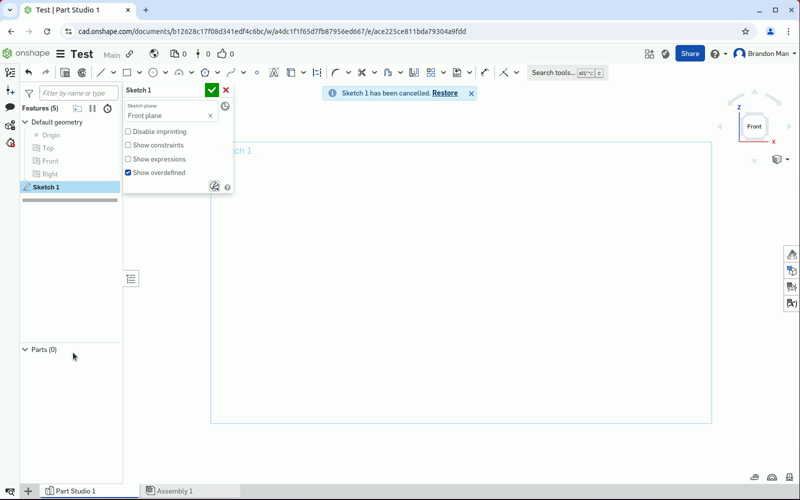
key(l)
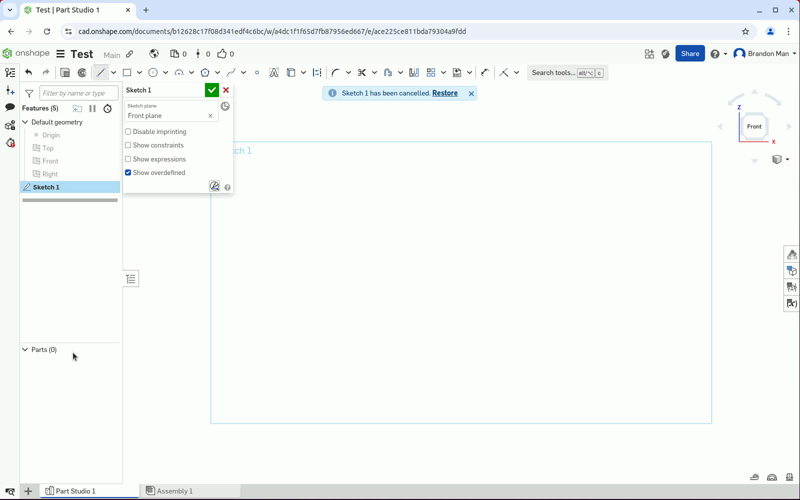
key_down(shift)
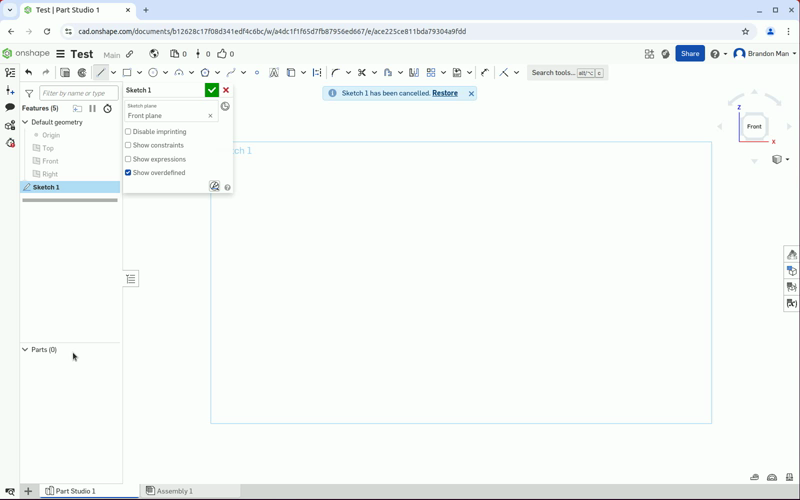
mouse_move(413, 282)
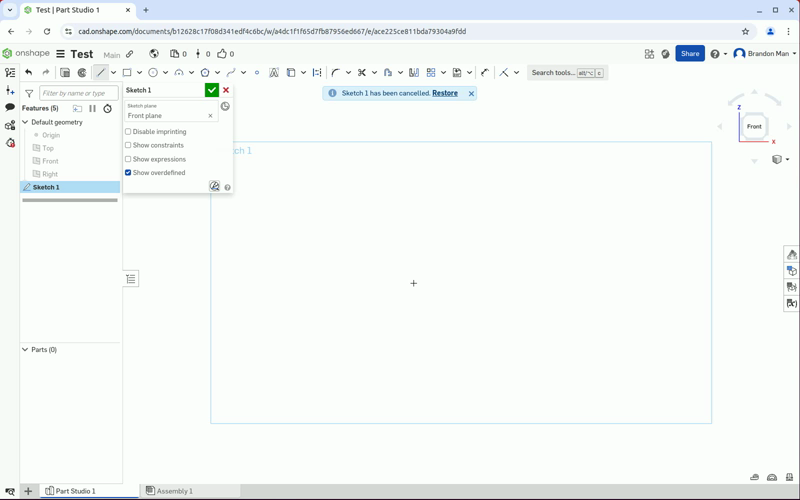
click(413, 282)
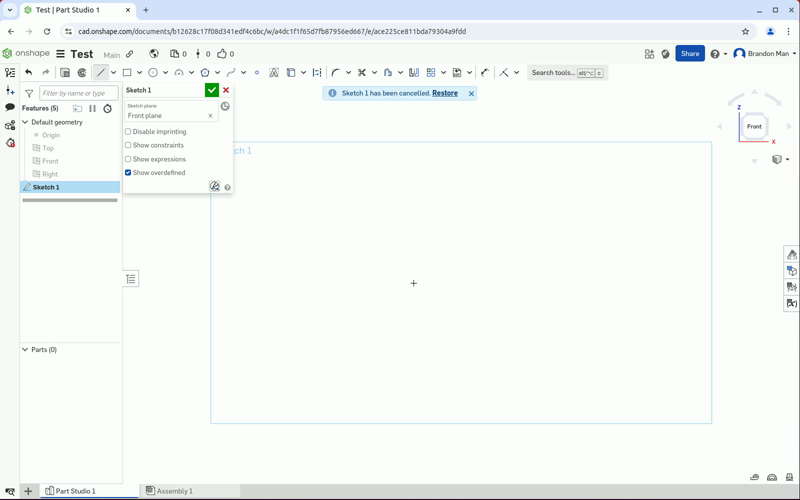
key_up(shift)
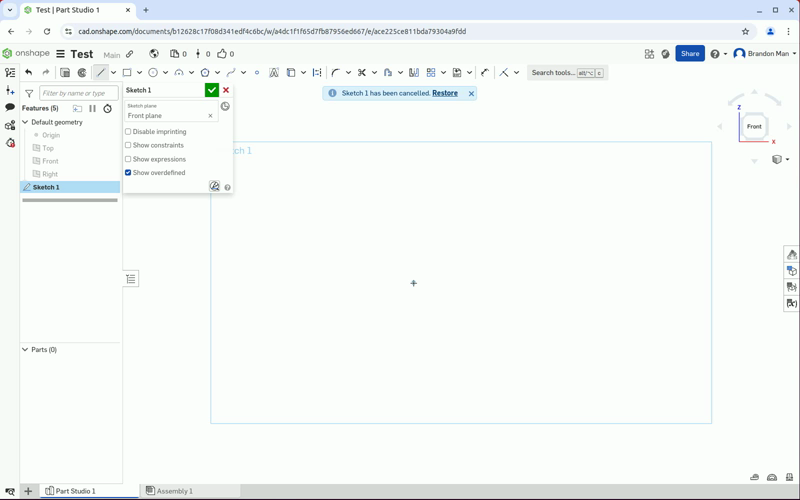
key_down(shift)
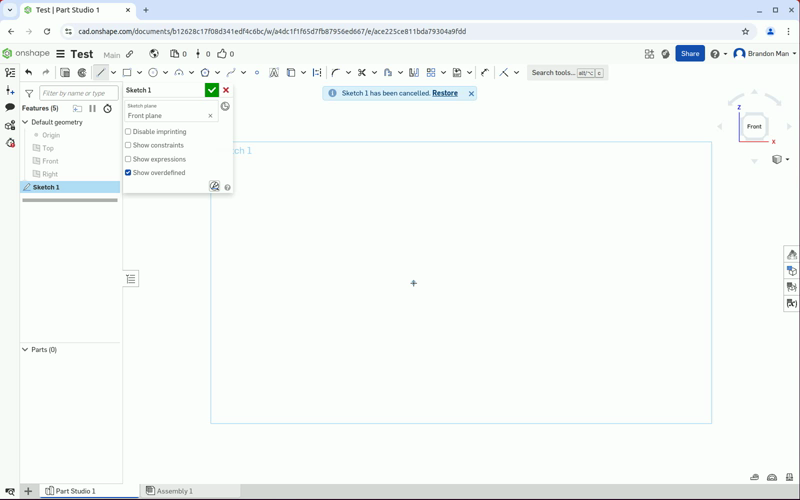
mouse_move(444, 282)
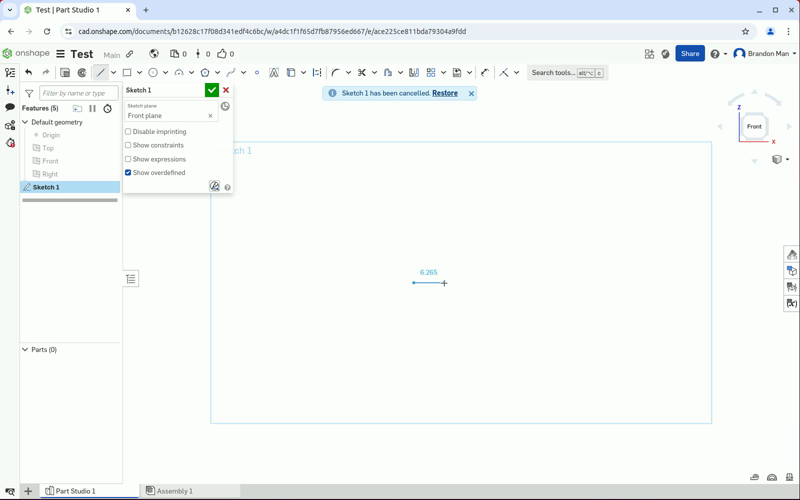
mouse_move(437, 322)
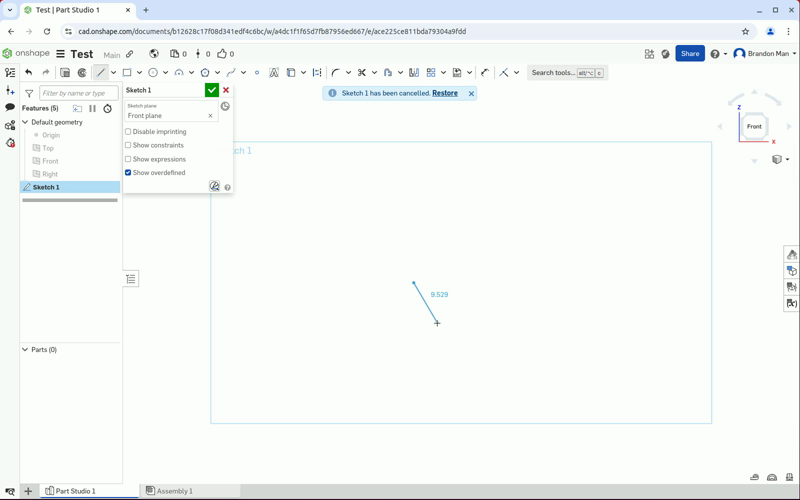
click(437, 322)
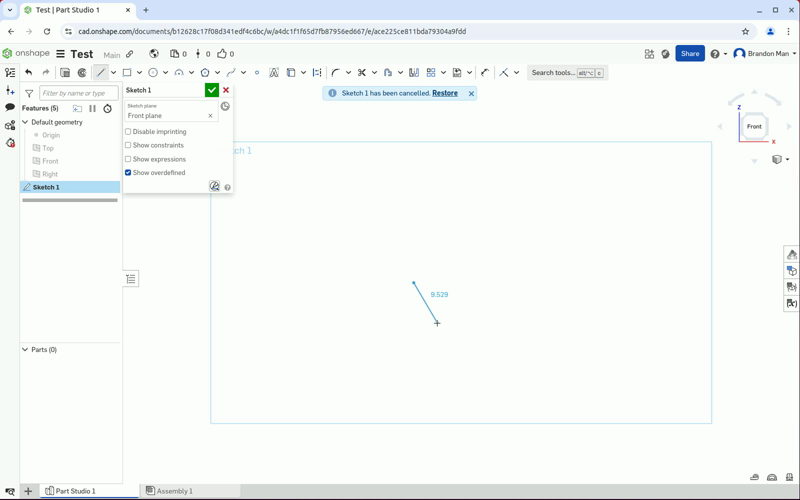
key_up(shift)
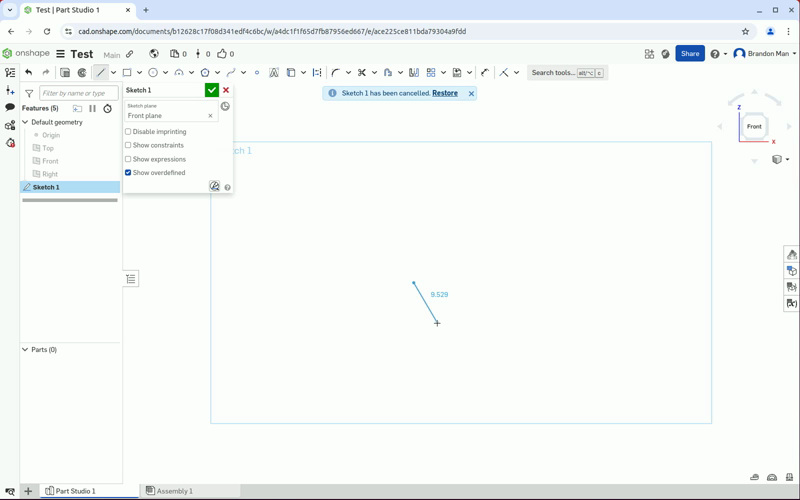
key_down(shift)
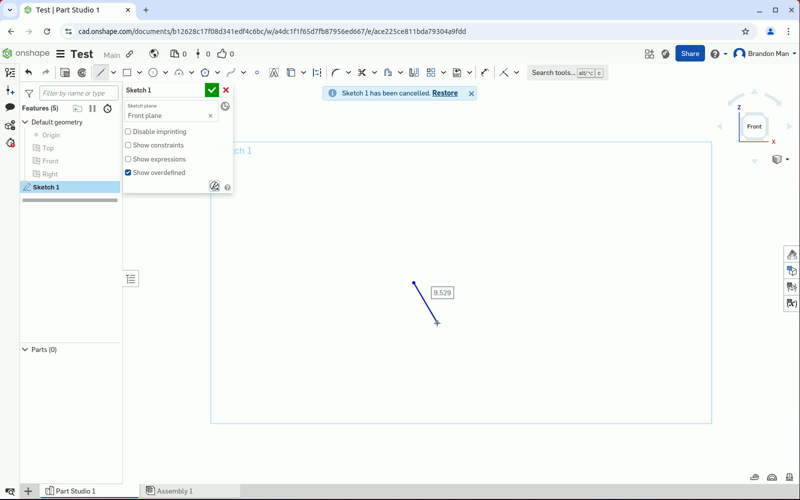
mouse_move(467, 322)
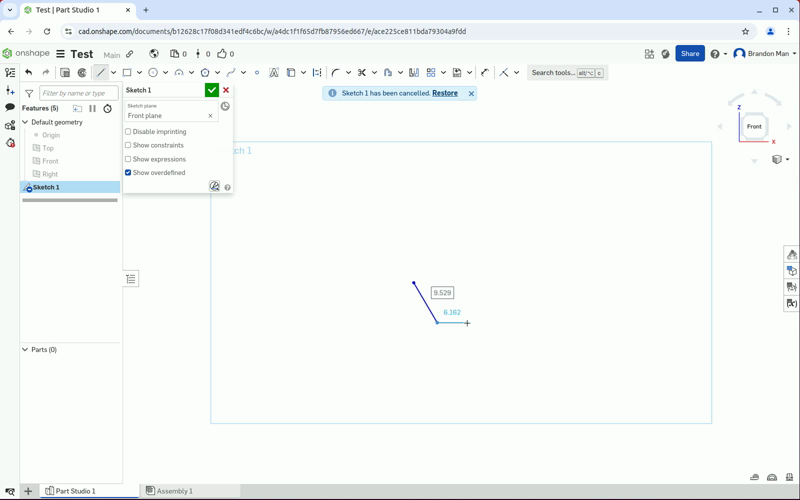
mouse_move(483, 322)
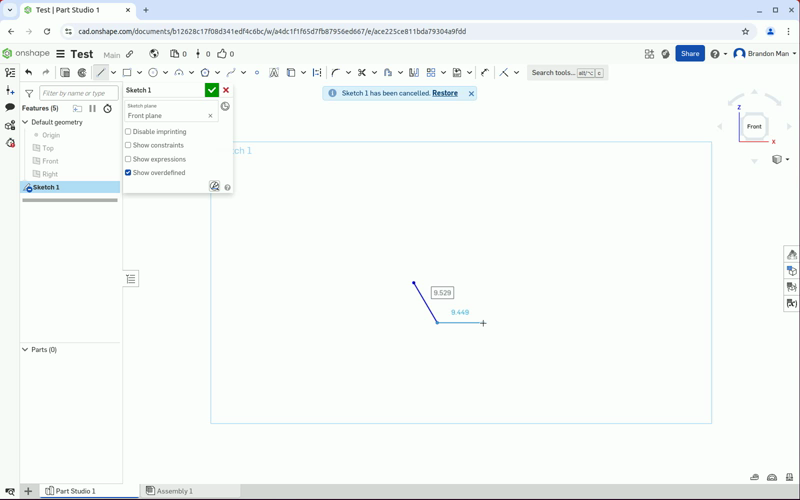
click(483, 322)
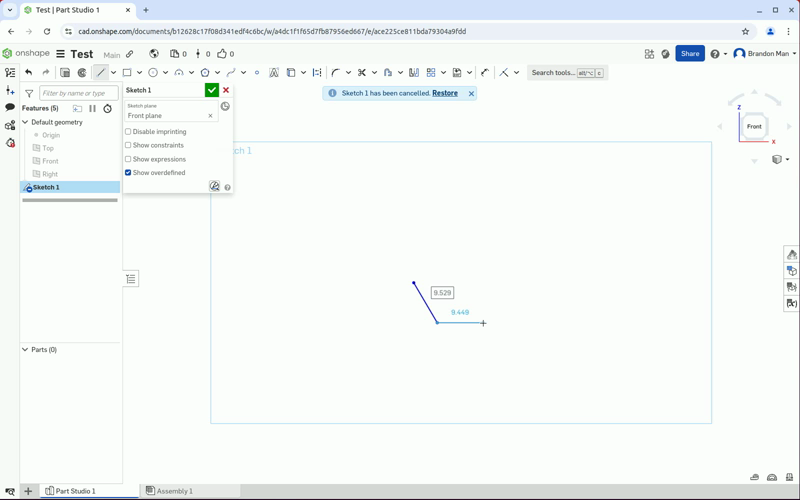
key_up(shift)
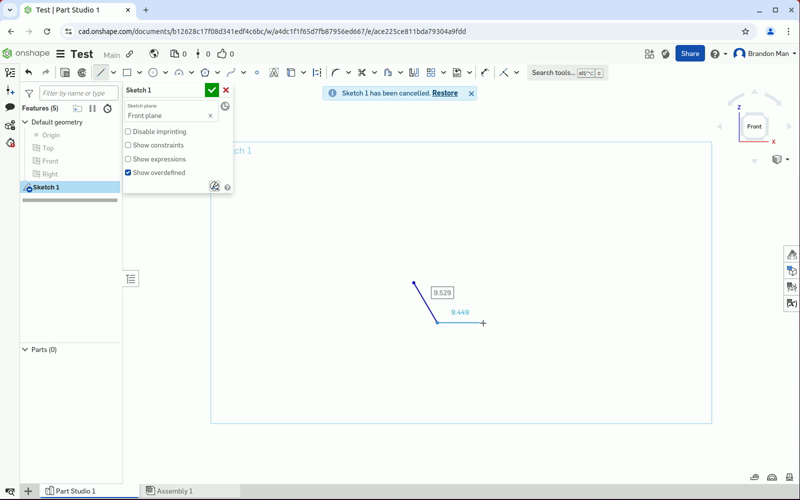
key_down(shift)
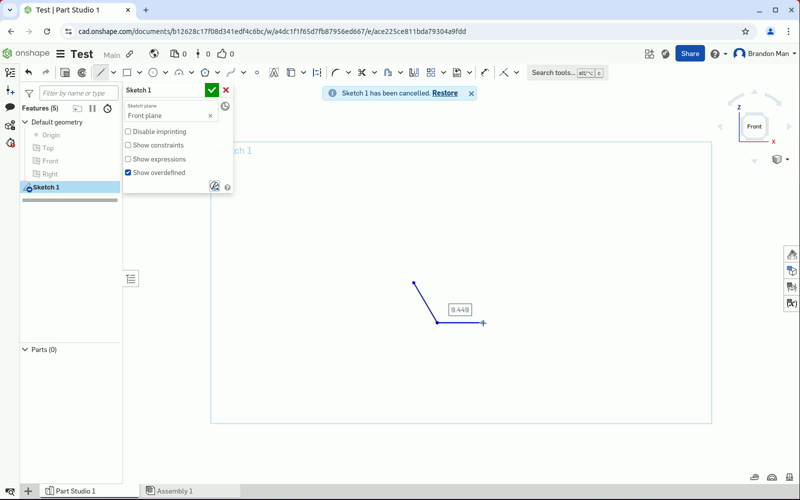
mouse_move(513, 322)
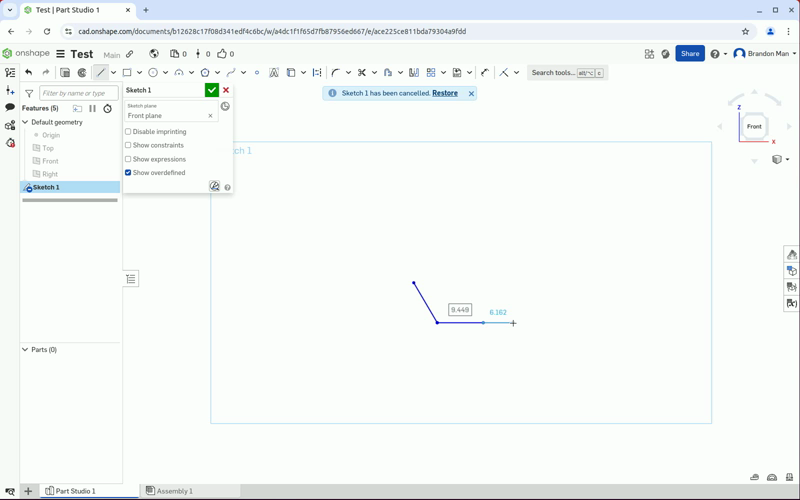
mouse_move(506, 282)
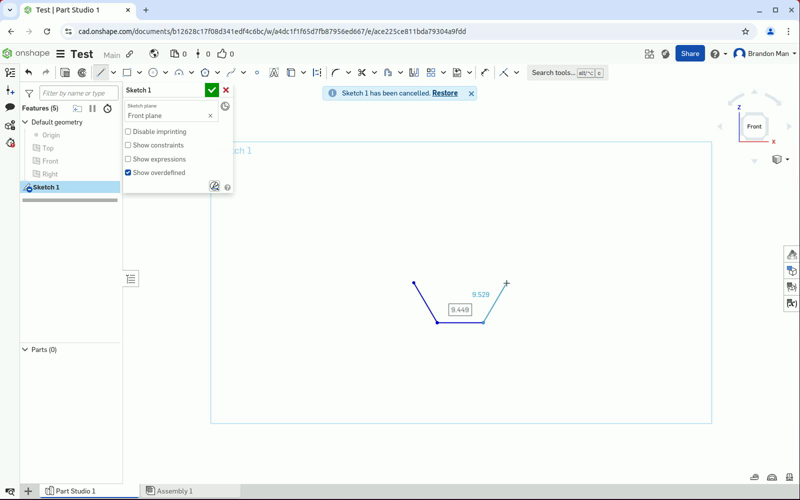
click(506, 282)
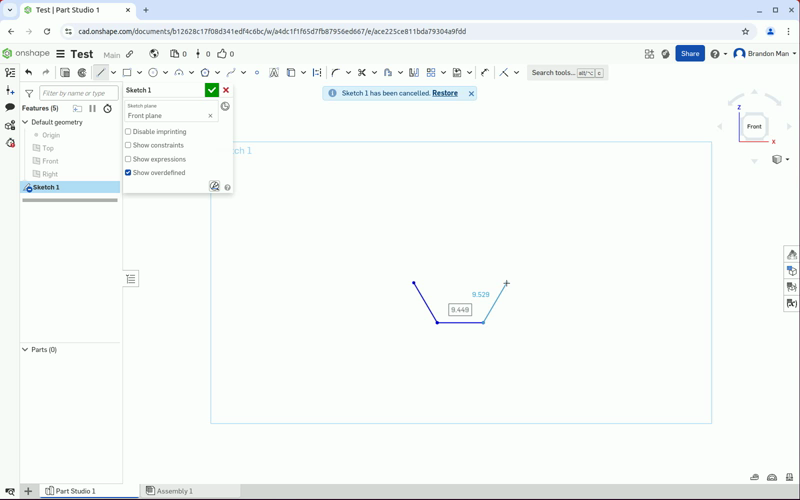
key_up(shift)
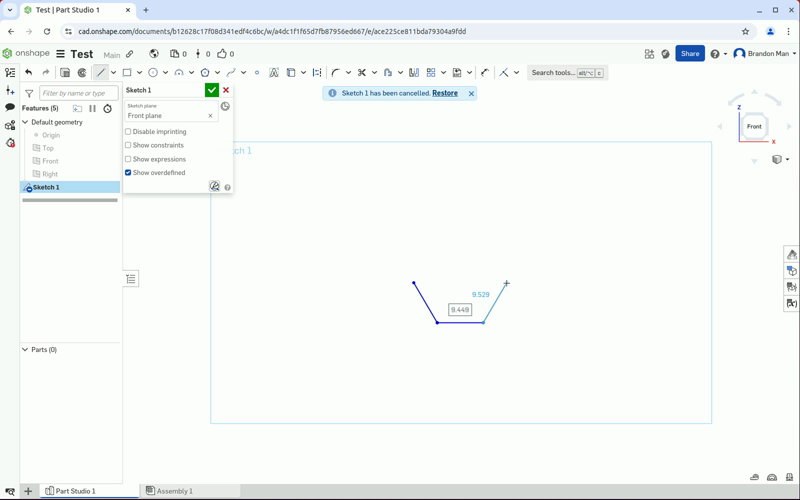
key_down(shift)
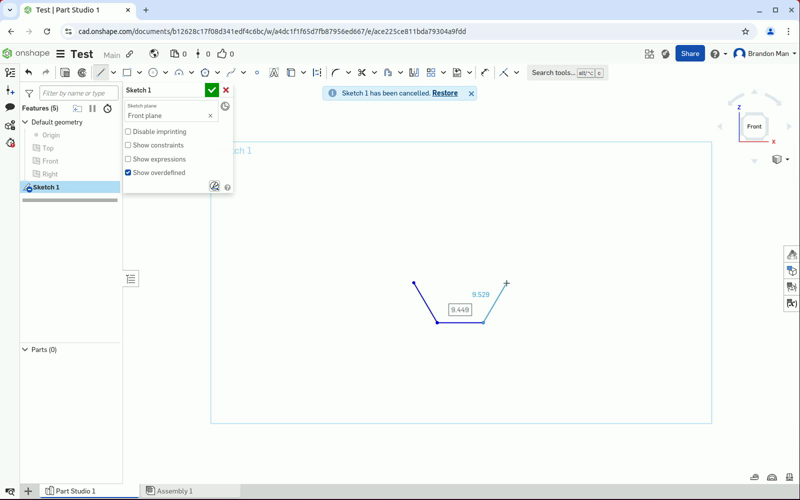
mouse_move(536, 282)
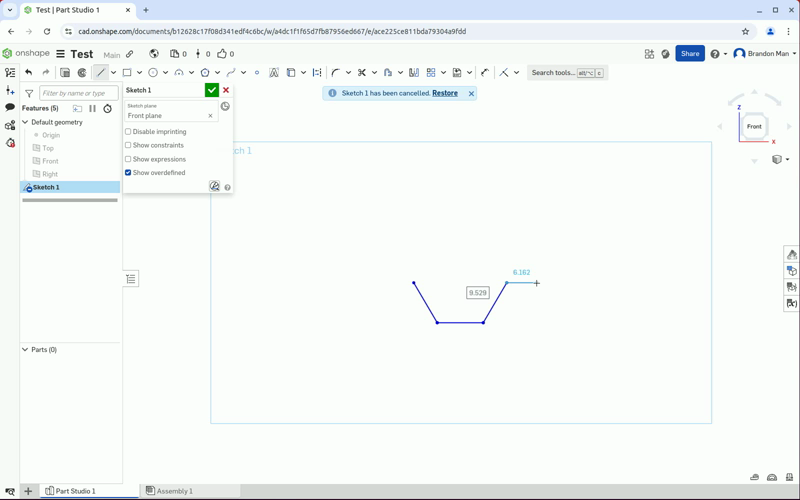
mouse_move(483, 243)
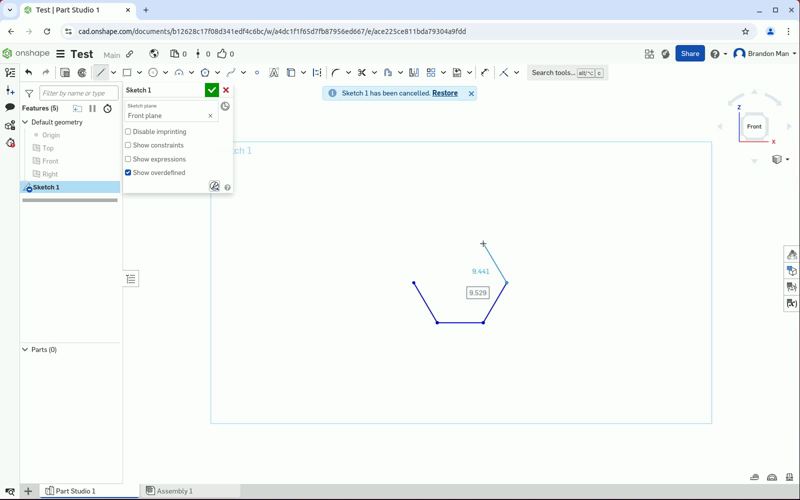
click(483, 243)
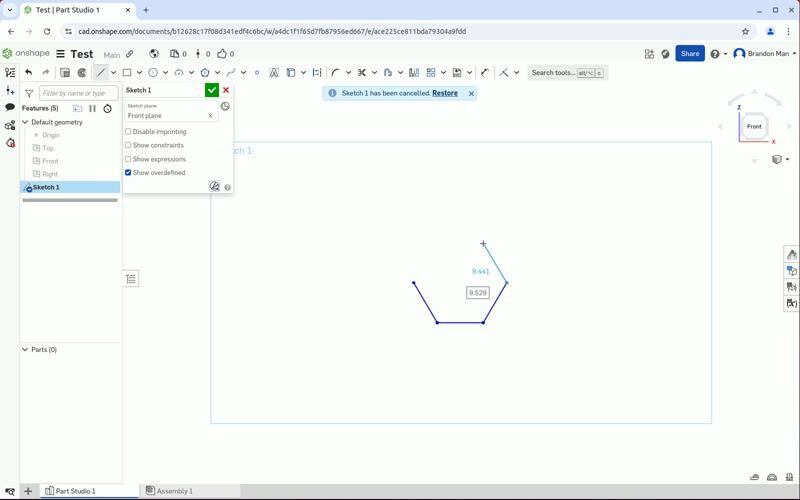
key_up(shift)
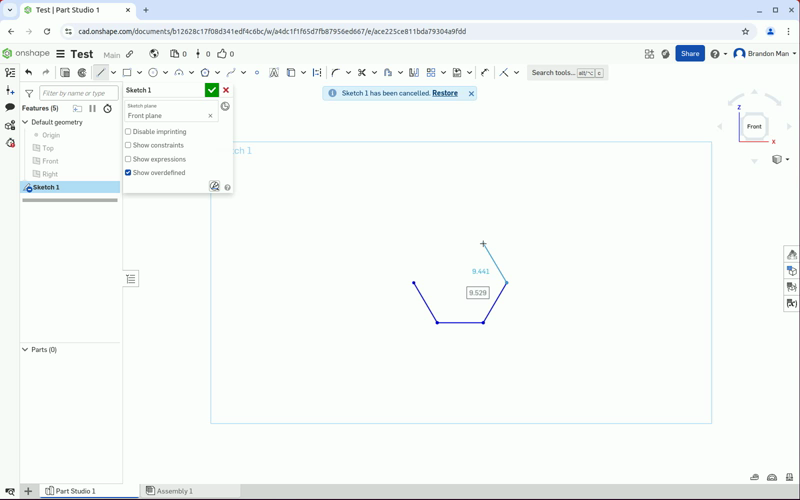
key_down(shift)
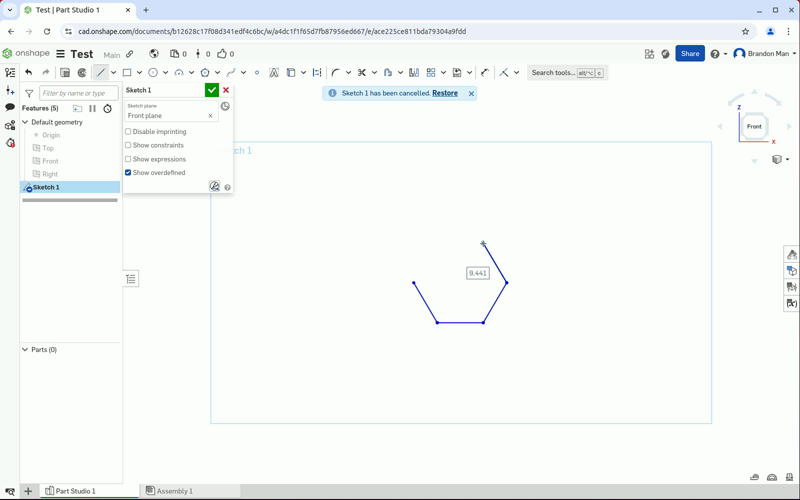
mouse_move(513, 243)
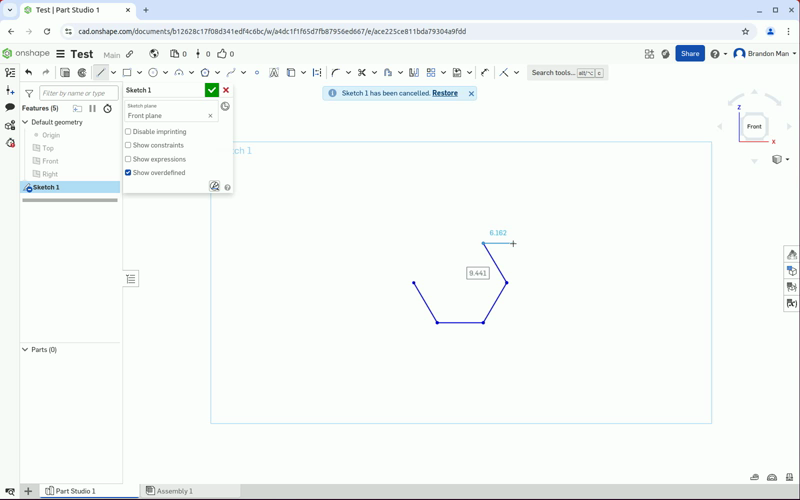
mouse_move(437, 243)
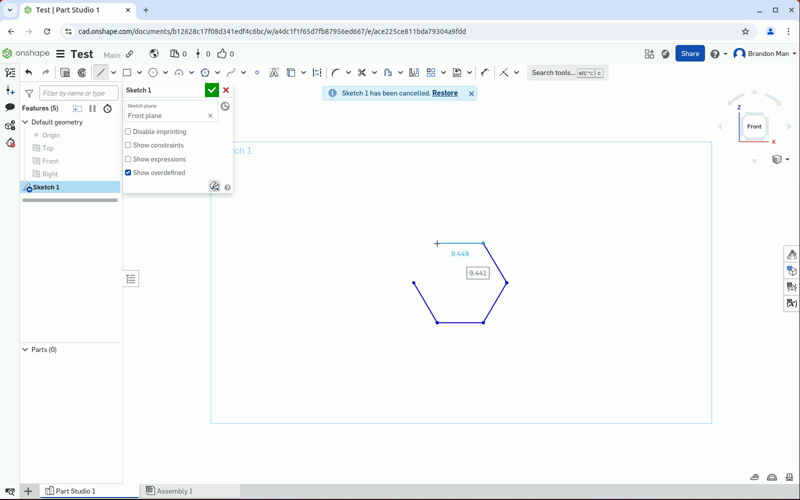
click(437, 243)
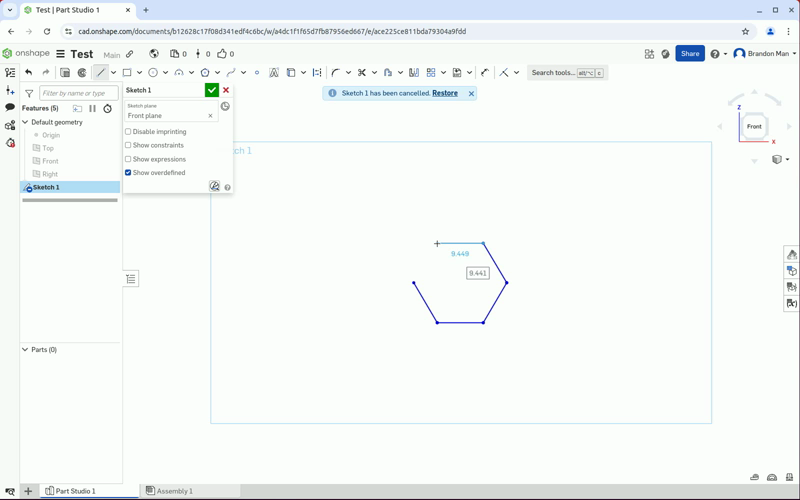
key_up(shift)
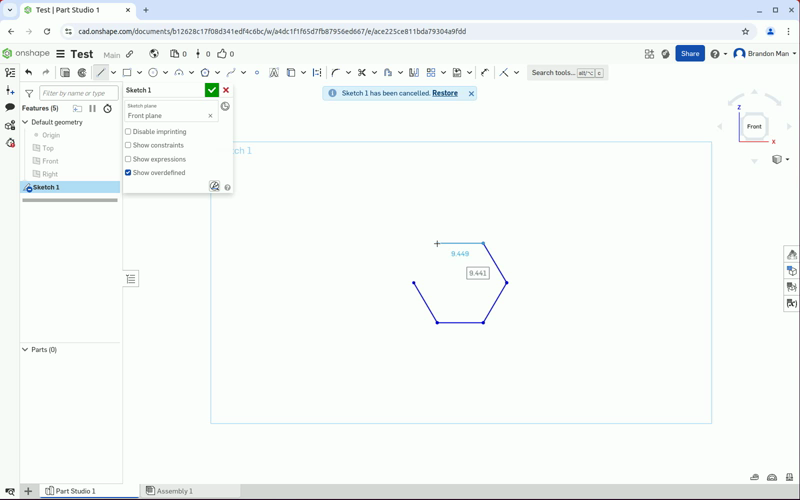
mouse_move(467, 243)
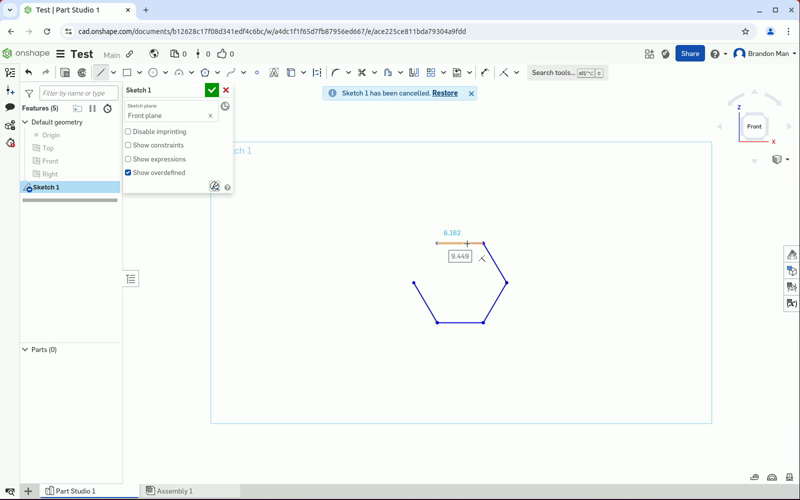
key_down(shift)
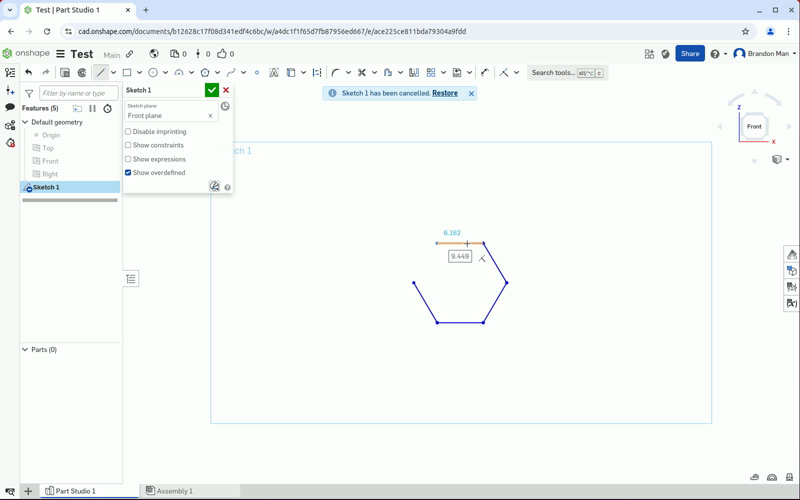
mouse_move(413, 282)
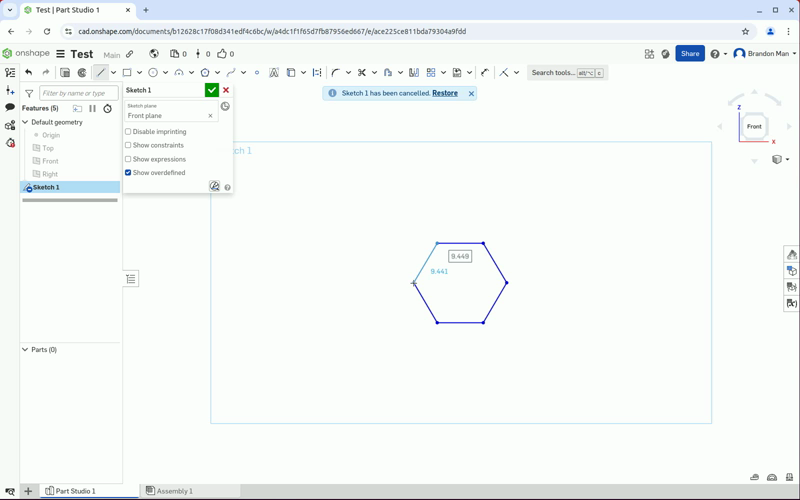
key_up(shift)
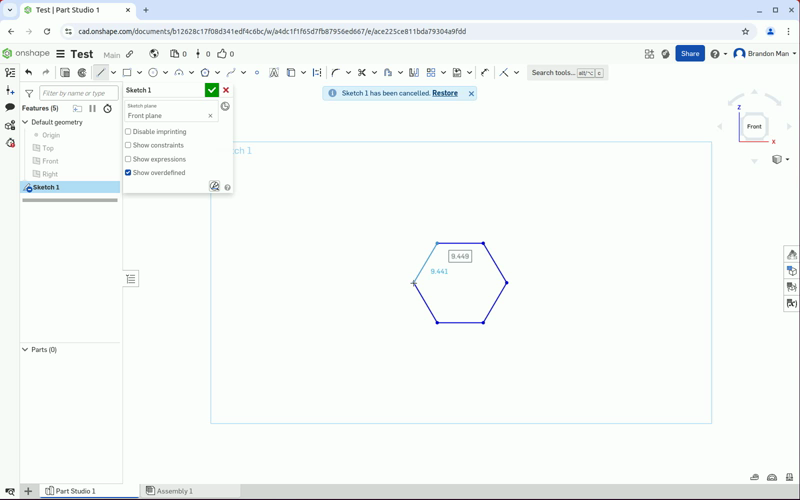
click(413, 282)
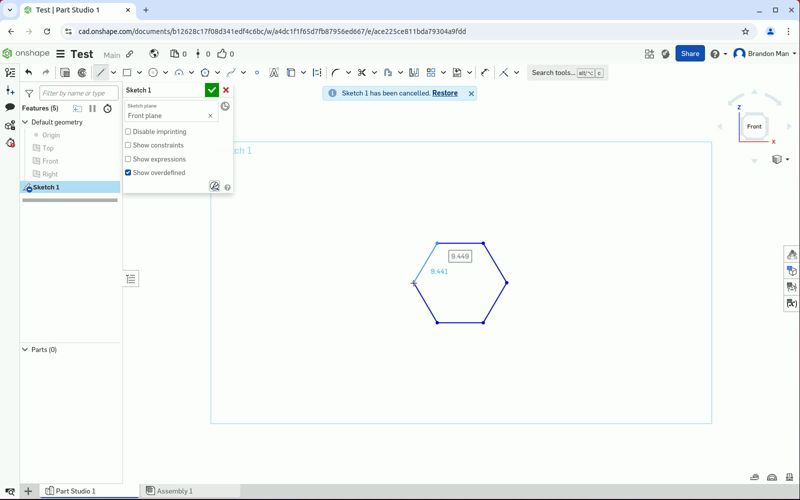
key(esc)
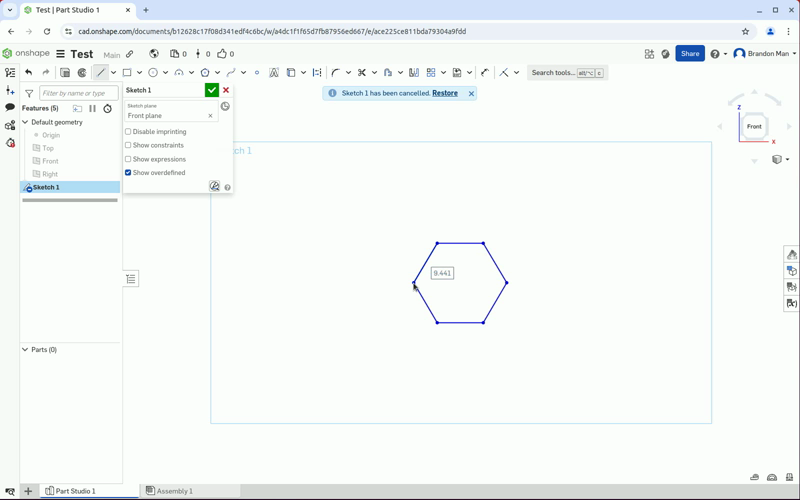
key(c)
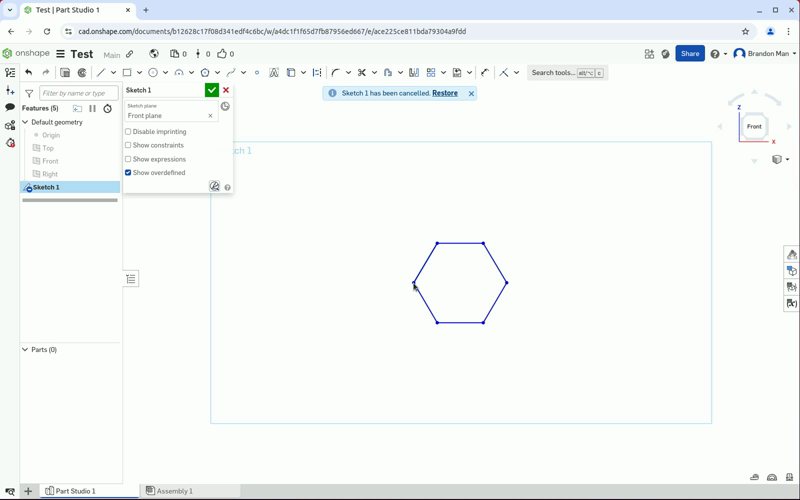
key_down(shift)
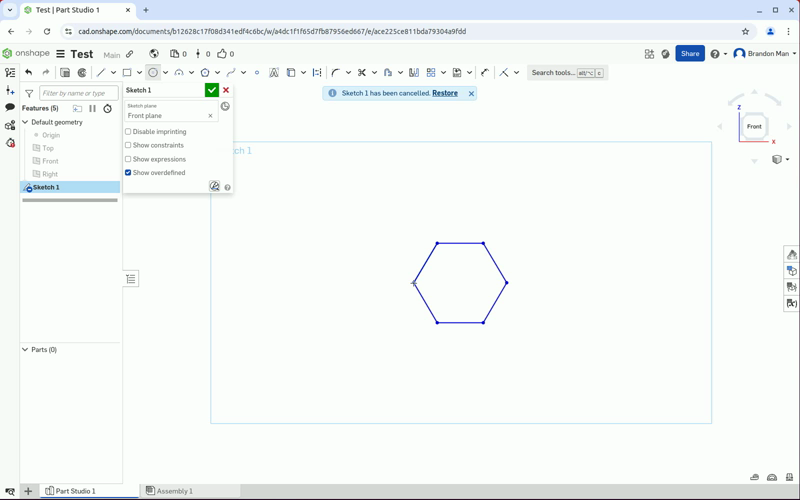
mouse_move(460, 282)
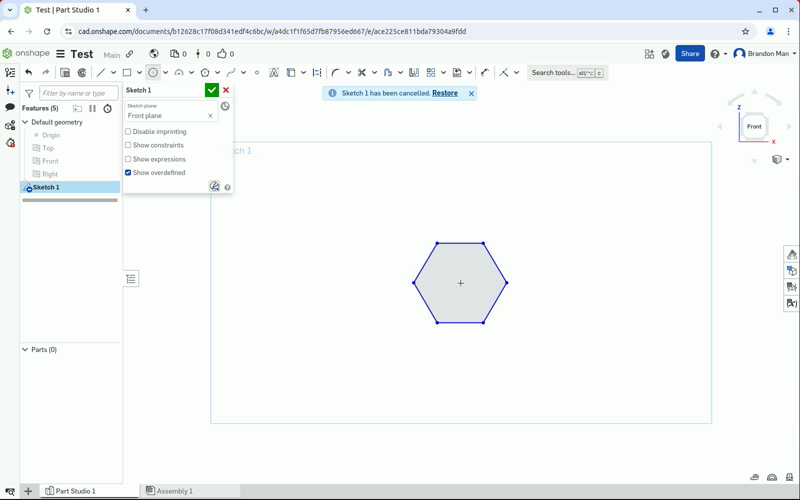
click(460, 282)
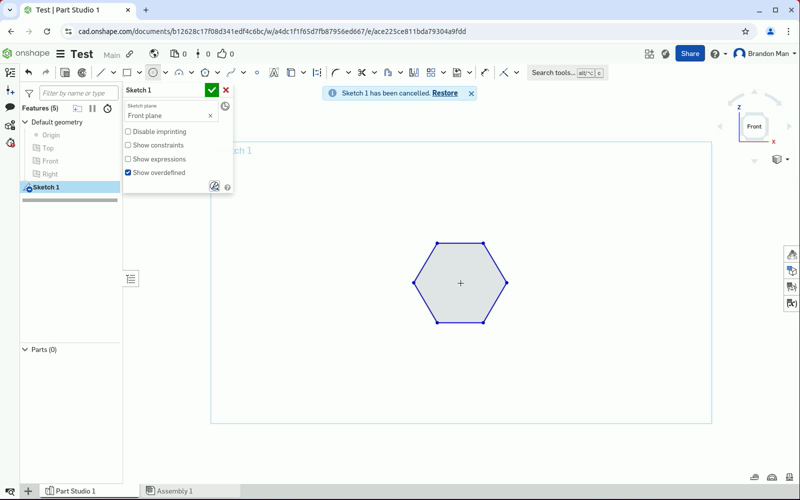
key_up(shift)
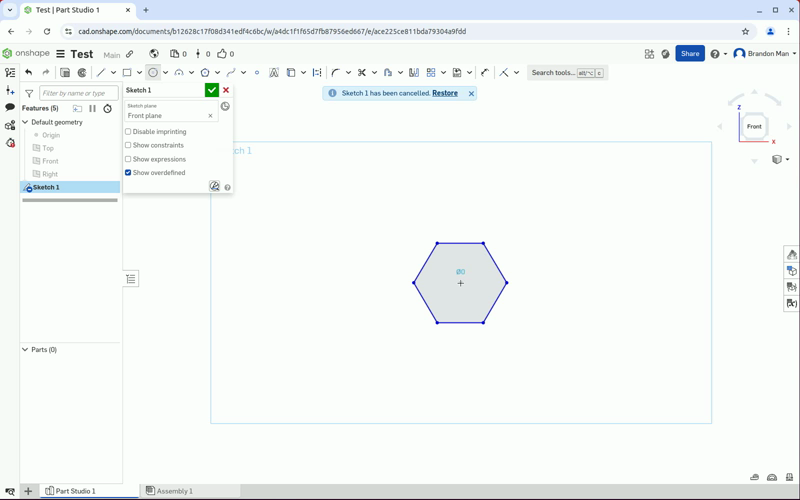
mouse_move(485, 282)
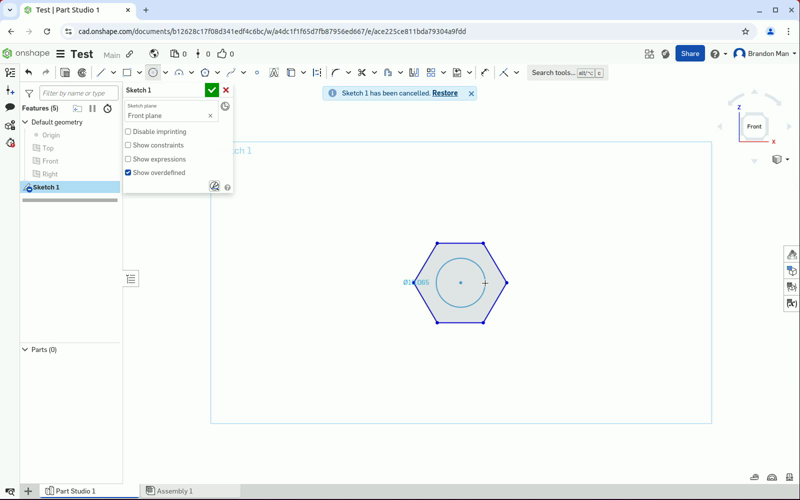
click(485, 282)
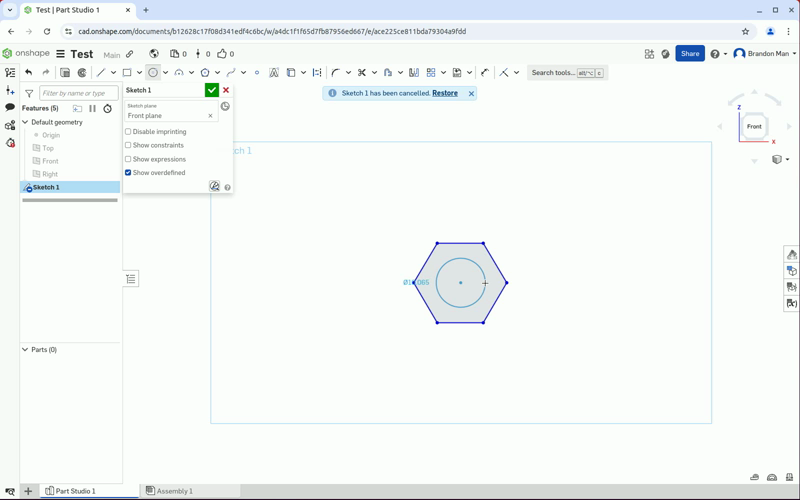
key(esc)
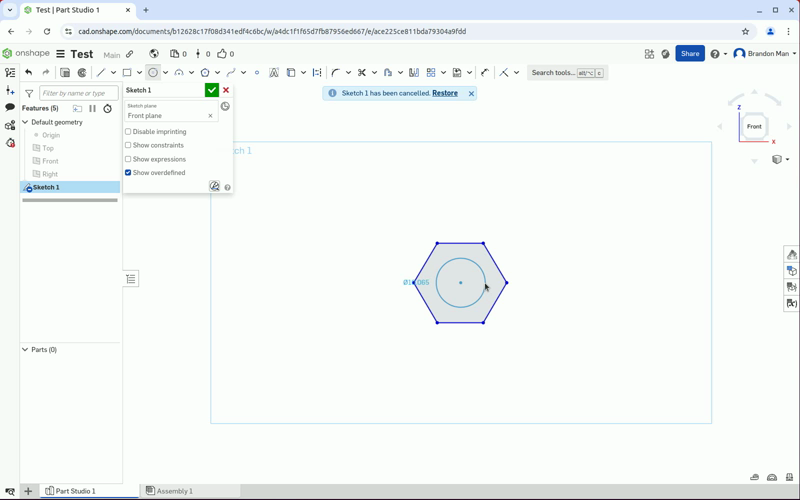
mouse_move(463, 249)
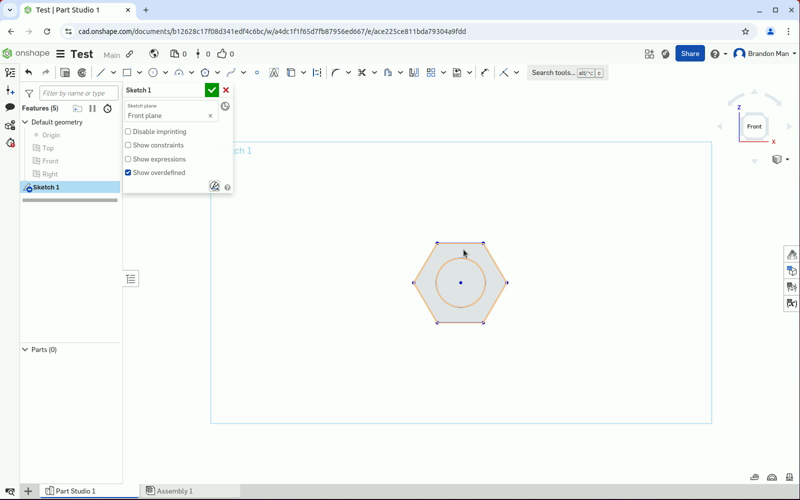
click(463, 249)
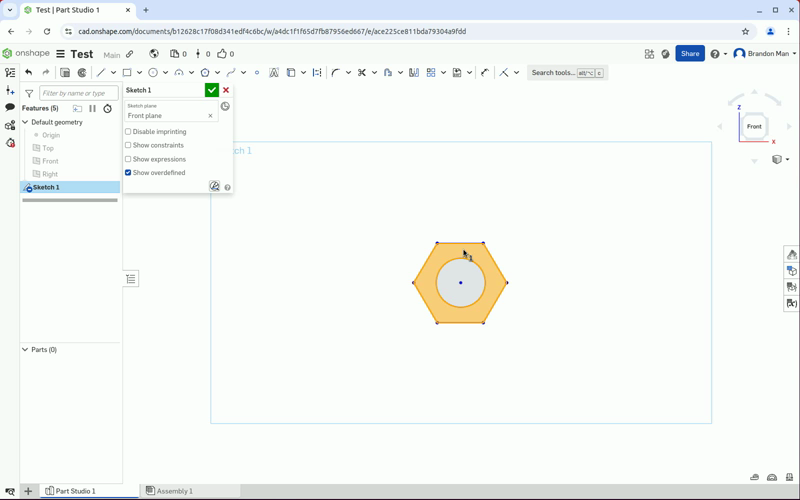
mouse_move(73, 352)
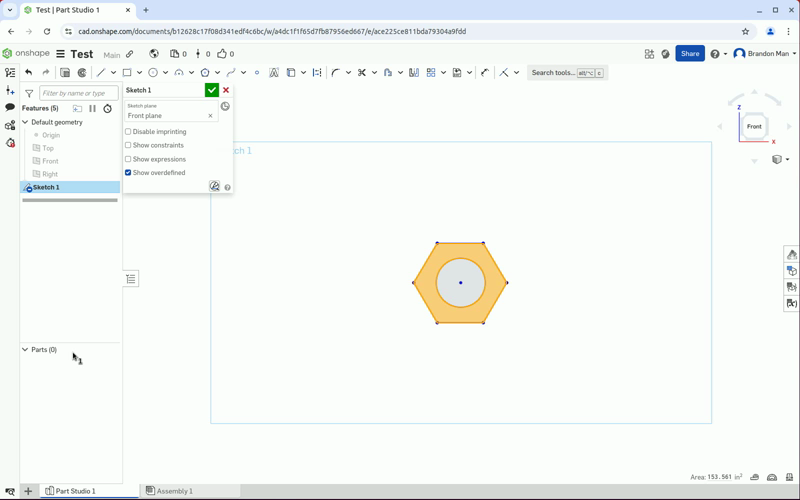
key(shift+y)
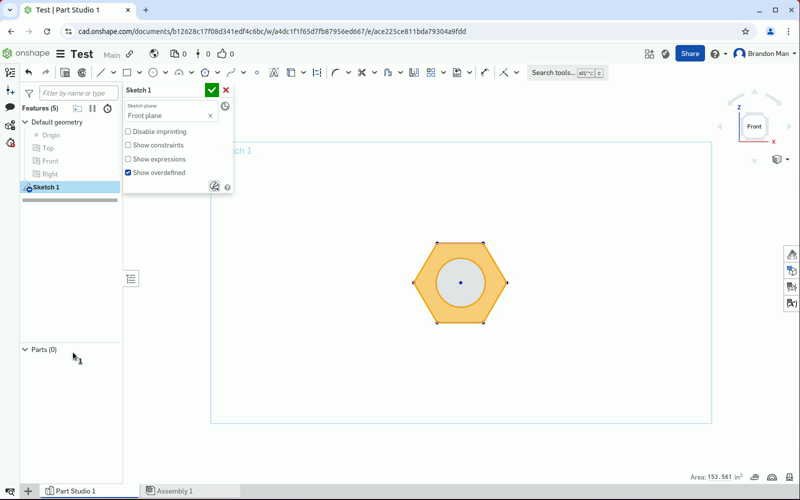
key(shift+e)
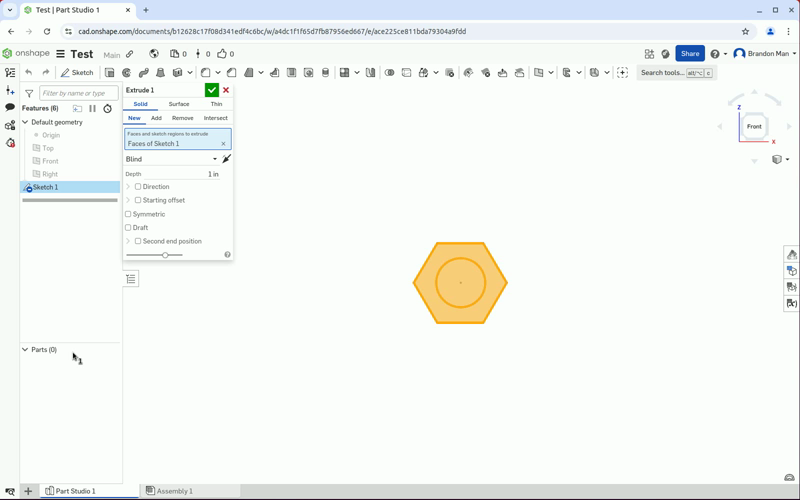
mouse_move(143, 106)
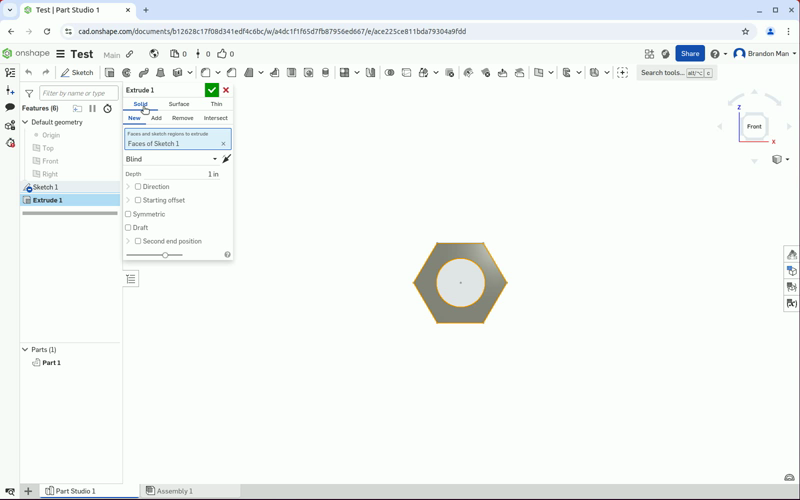
click(143, 106)
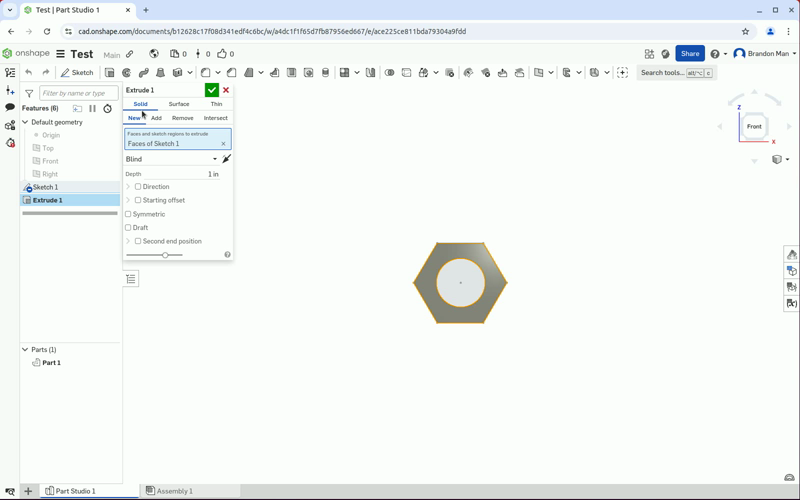
mouse_move(137, 120)
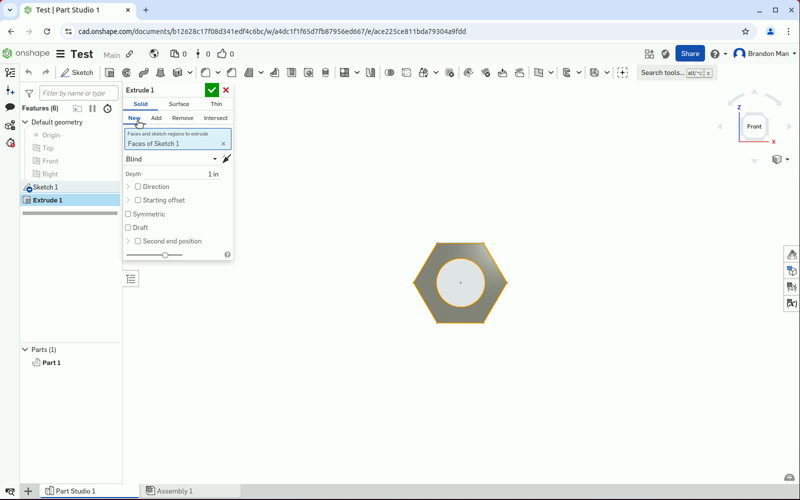
click(137, 120)
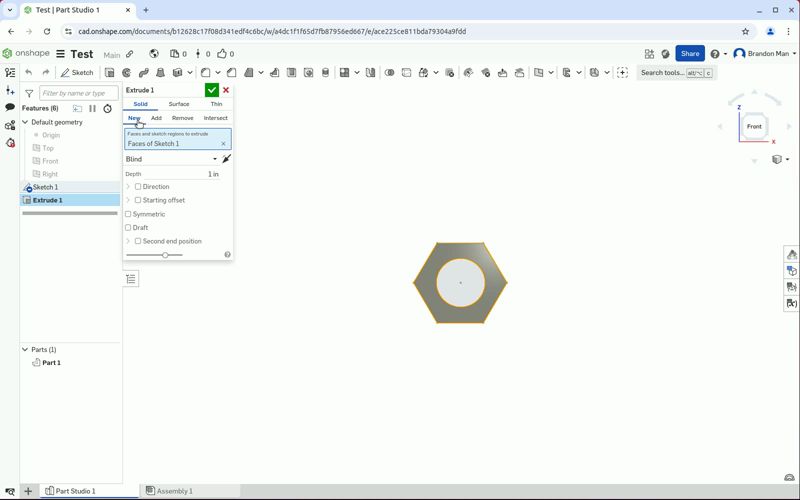
key(tab, 4)
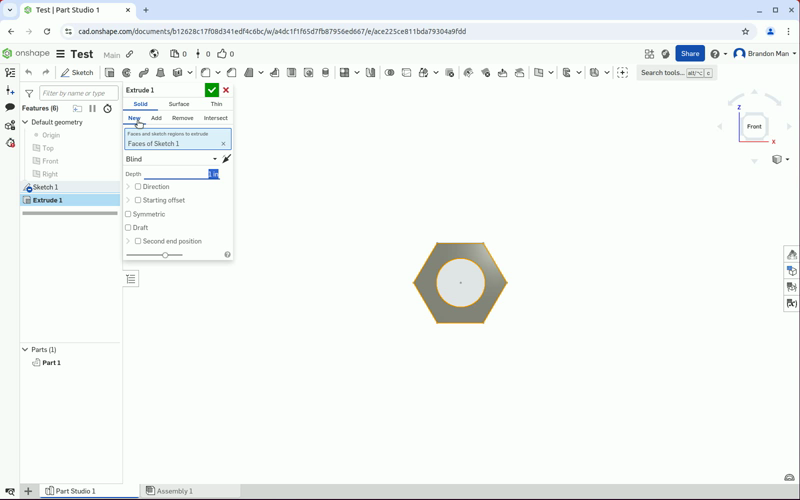
text(6.499)
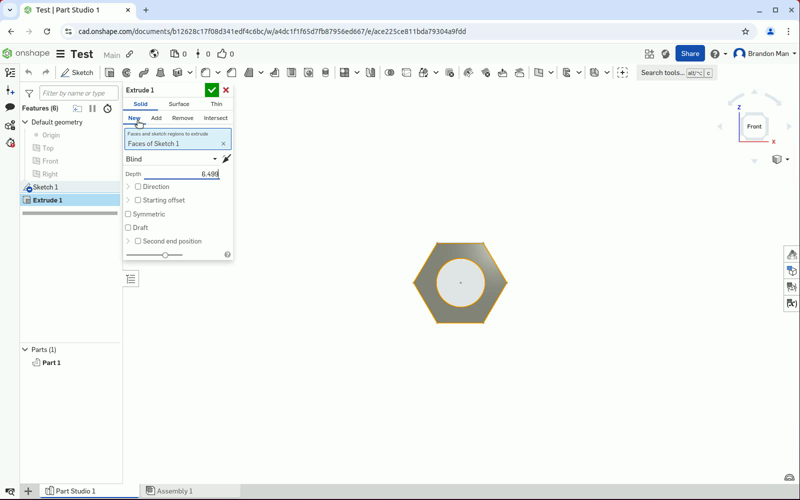
key(enter)
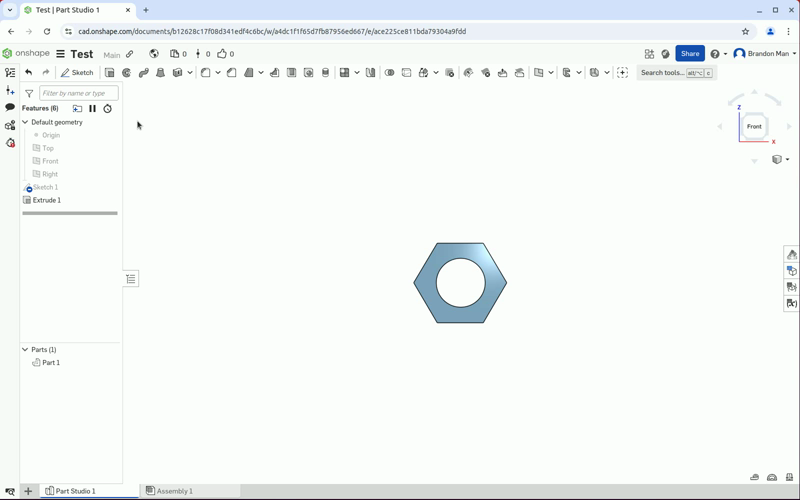
key(shift+h)
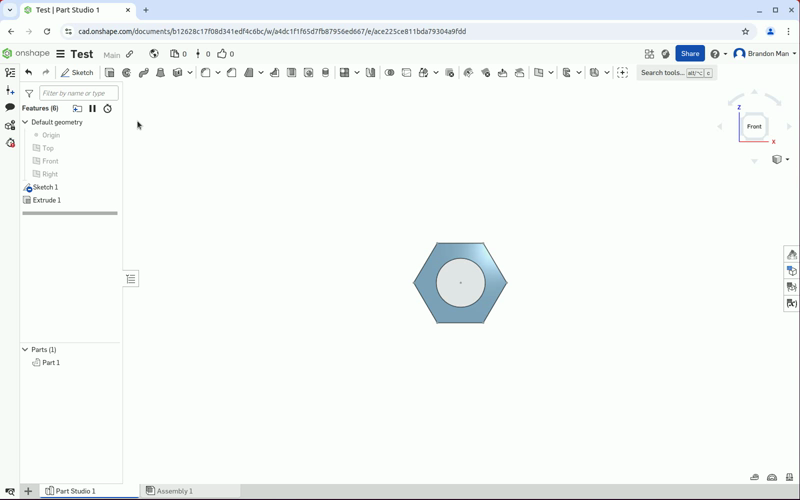
key(shift+h)
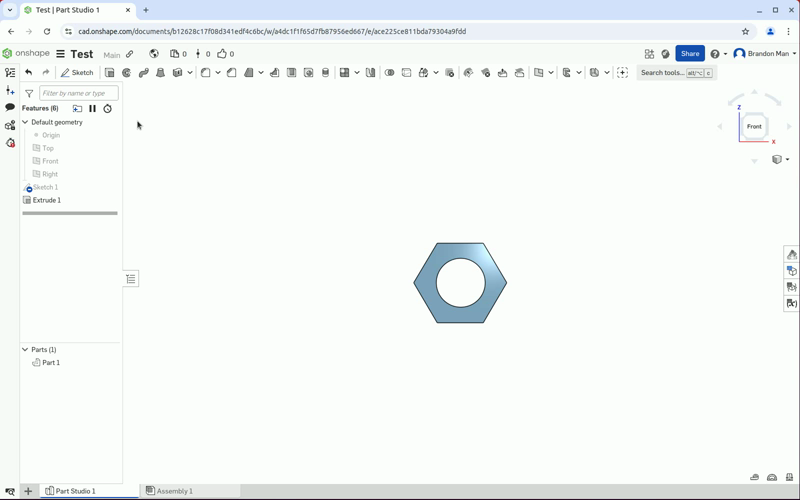
mouse_move(73, 189)
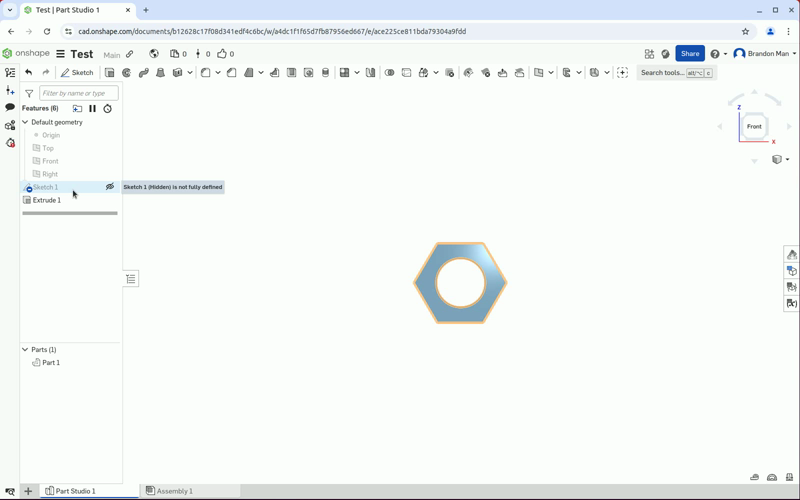
click(73, 189)
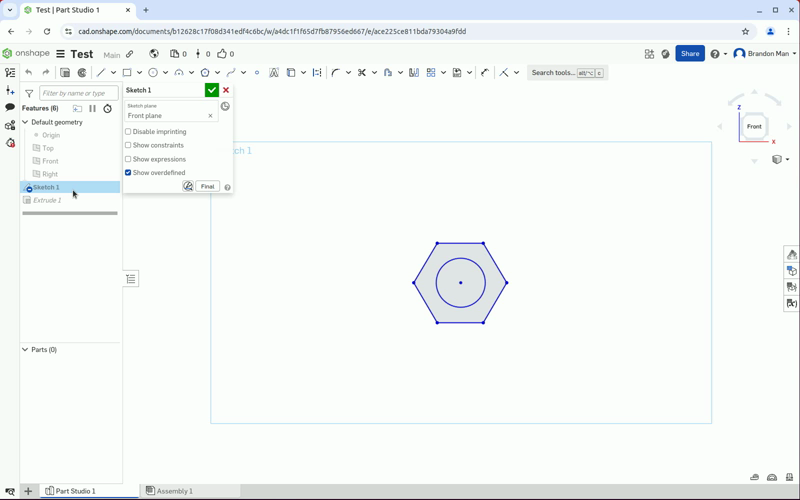
mouse_move(229, 92)
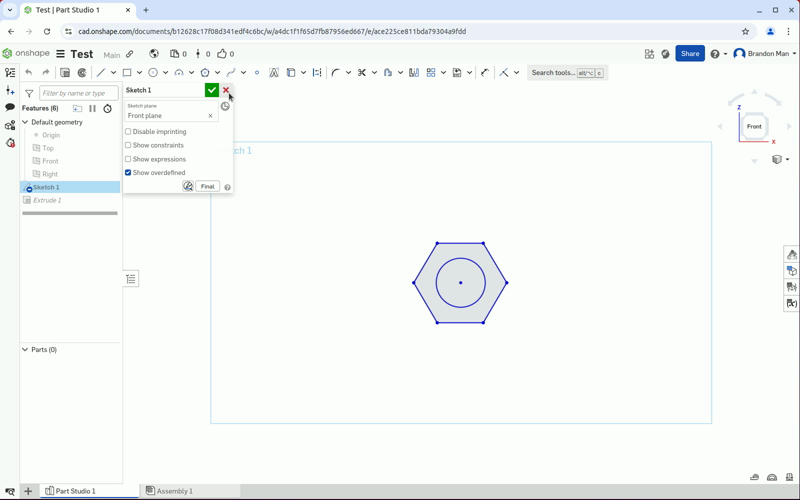
click(229, 92)
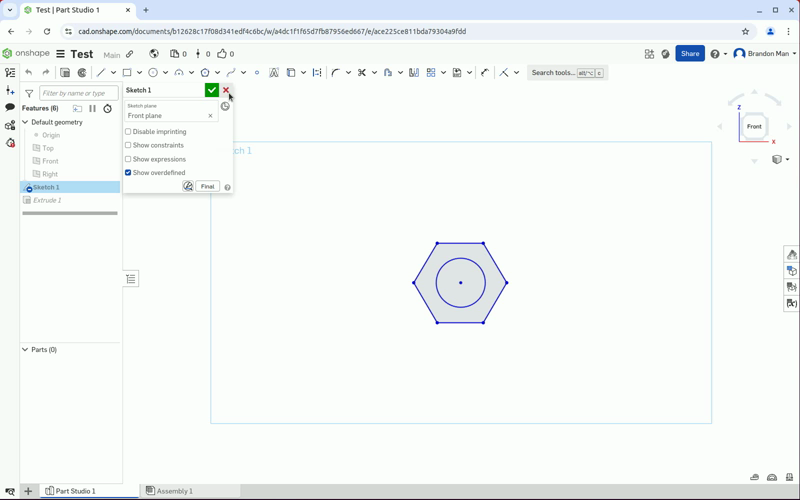
key(shift+s)
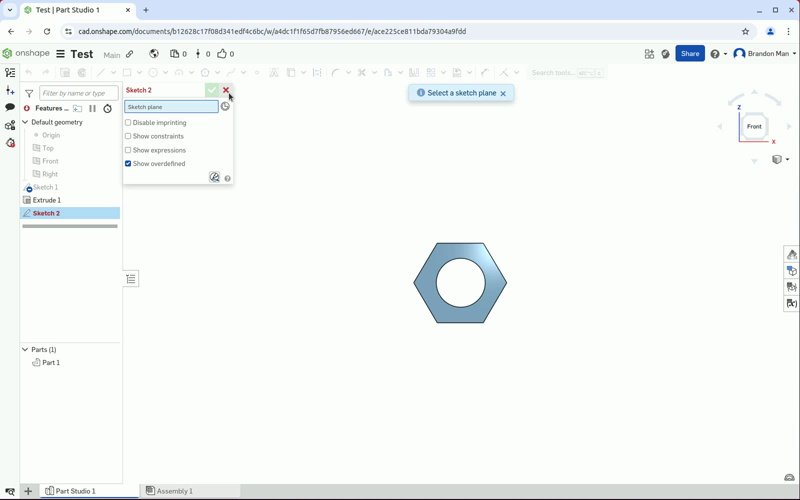
mouse_move(73, 163)
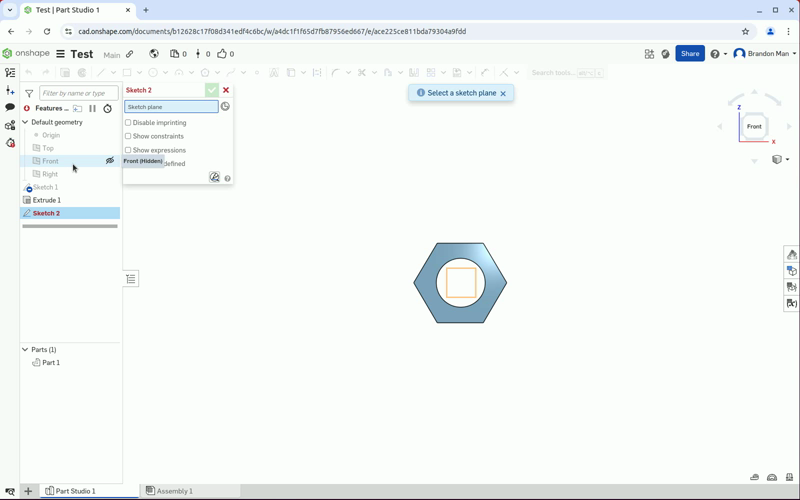
click(73, 163)
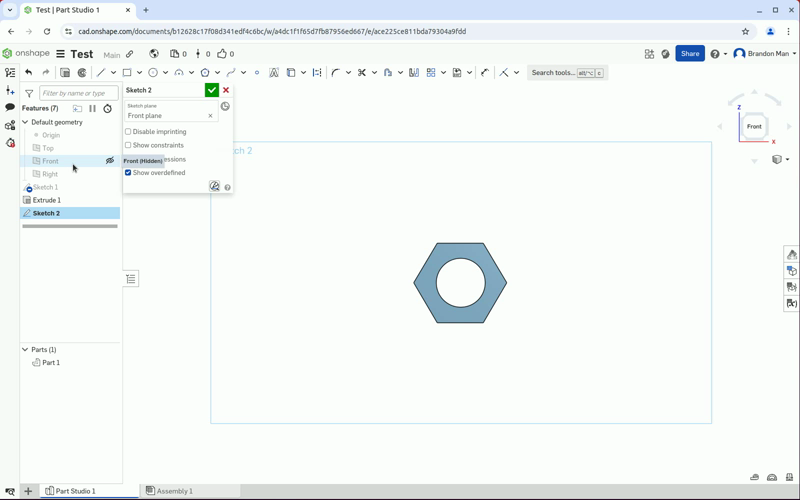
mouse_move(73, 352)
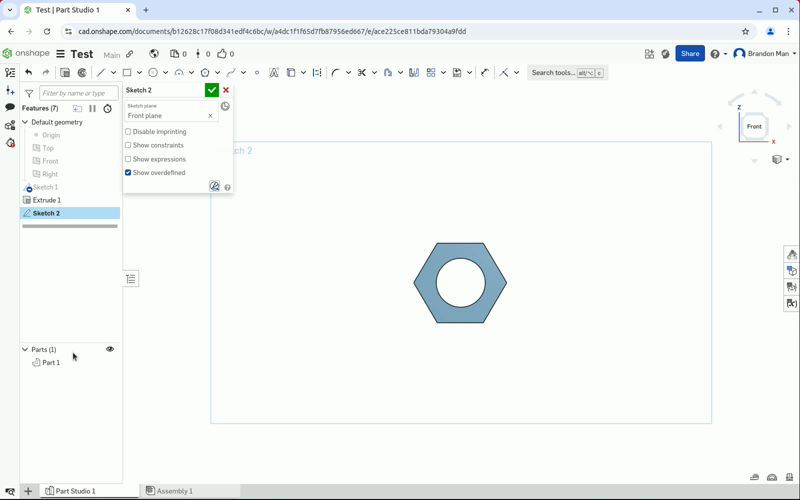
key(y)
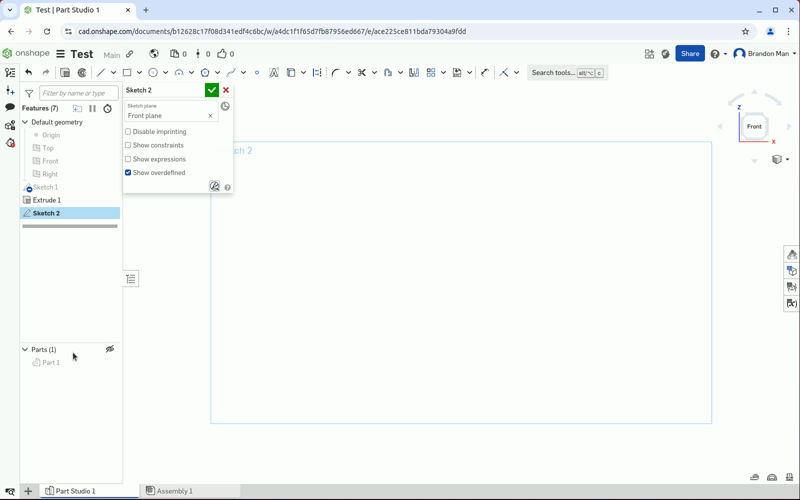
key(c)
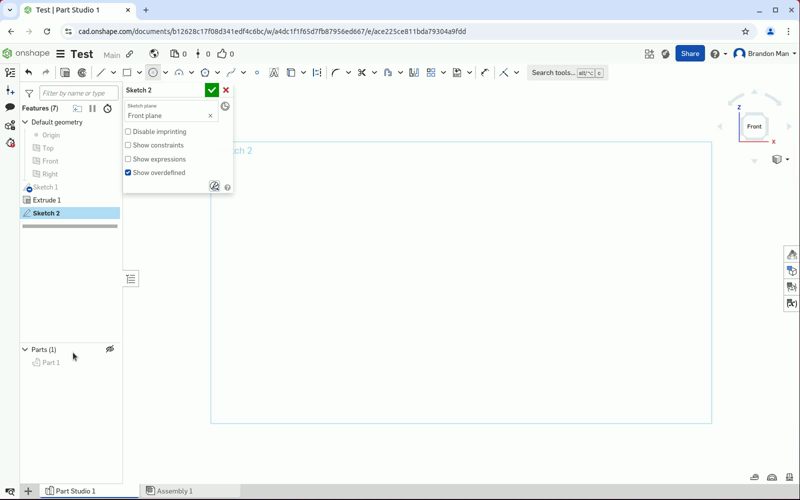
key_down(shift)
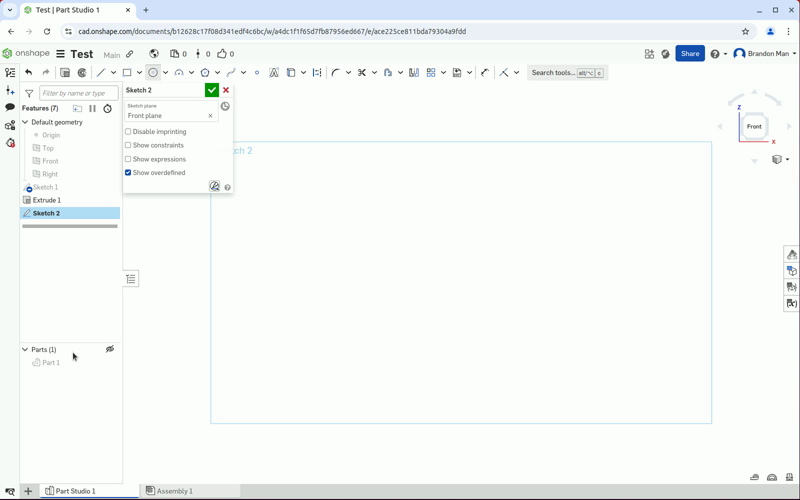
mouse_move(460, 282)
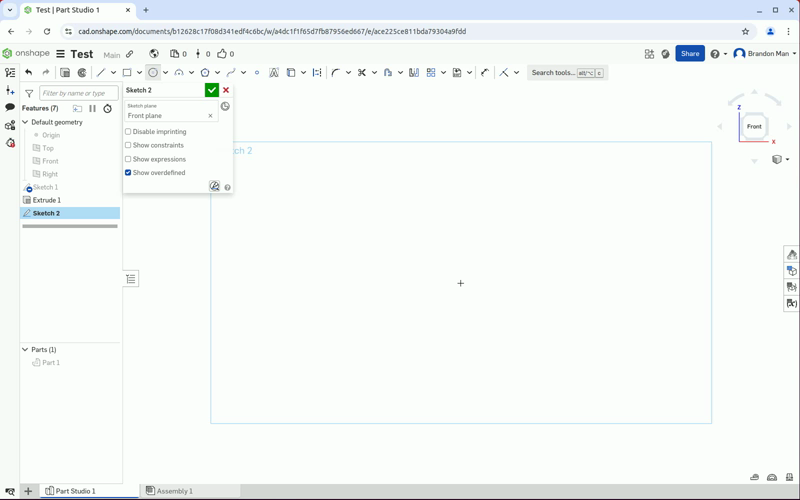
click(460, 282)
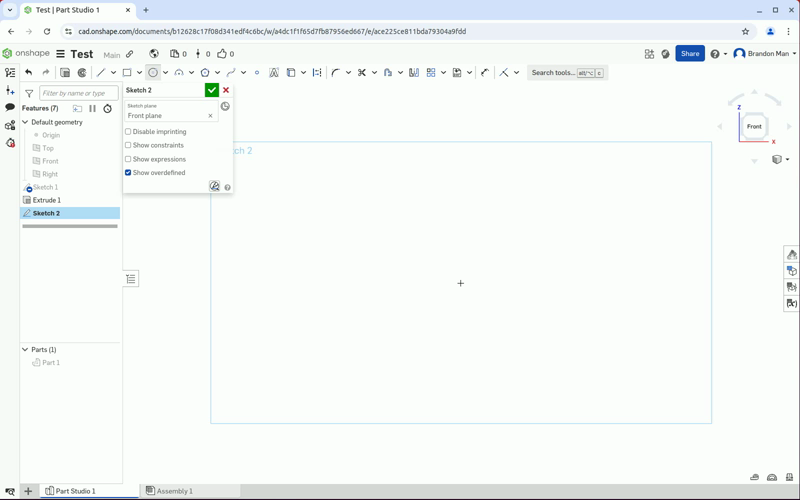
key_up(shift)
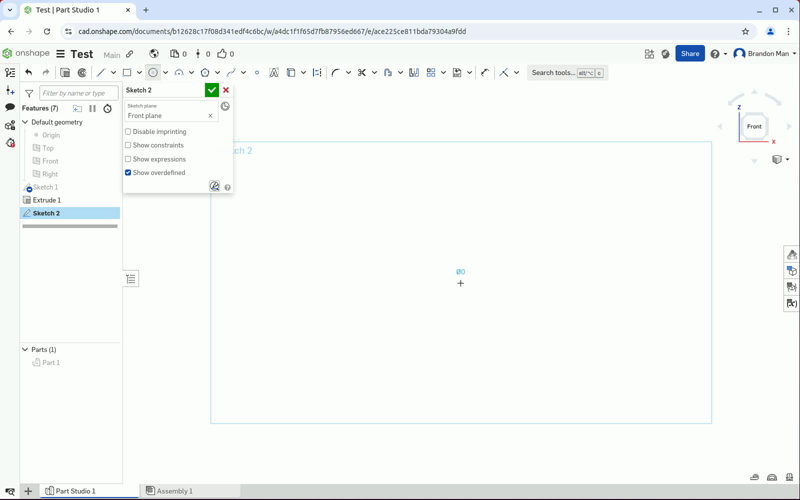
mouse_move(485, 282)
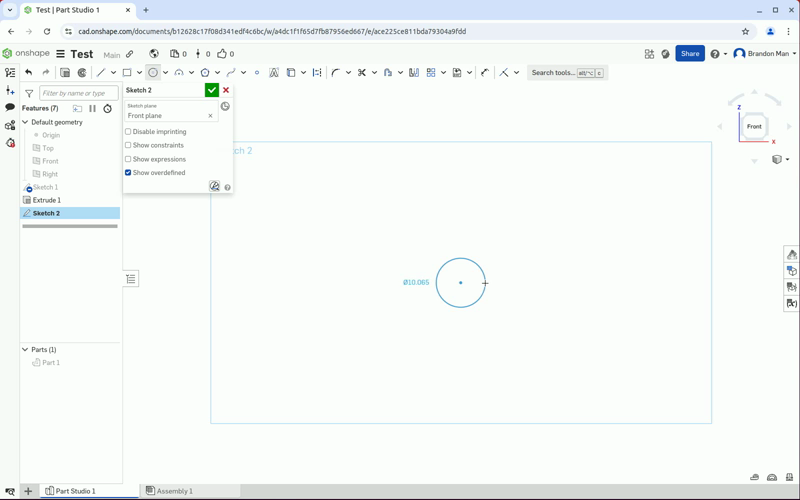
click(485, 282)
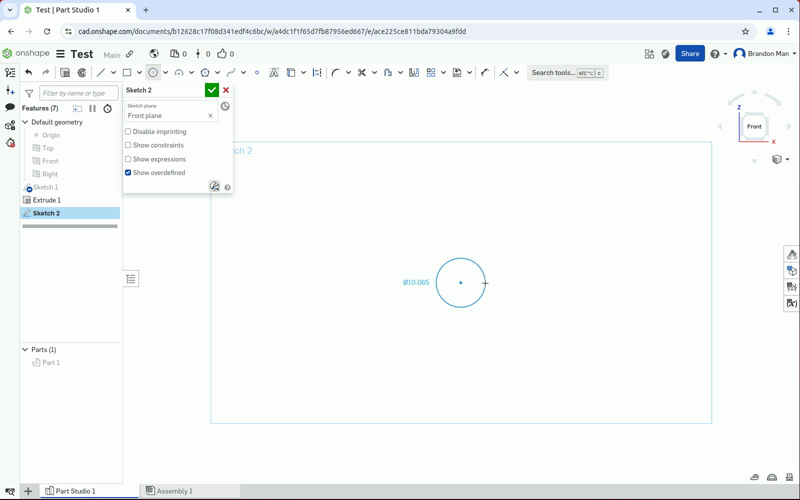
key(esc)
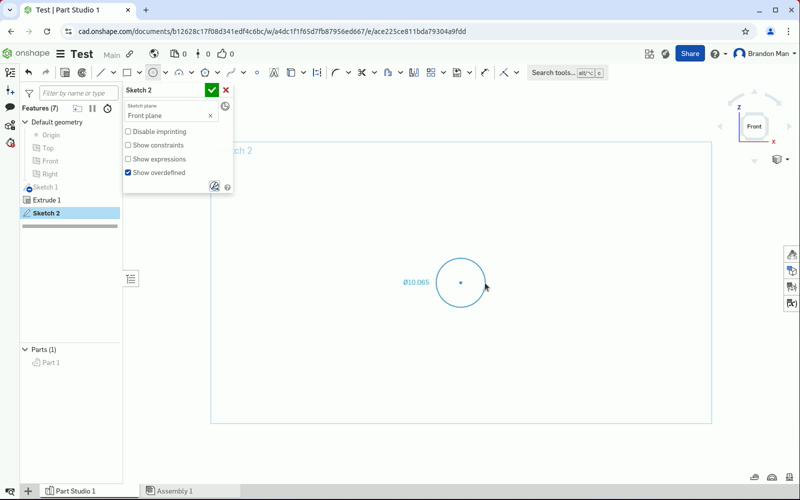
mouse_move(454, 299)
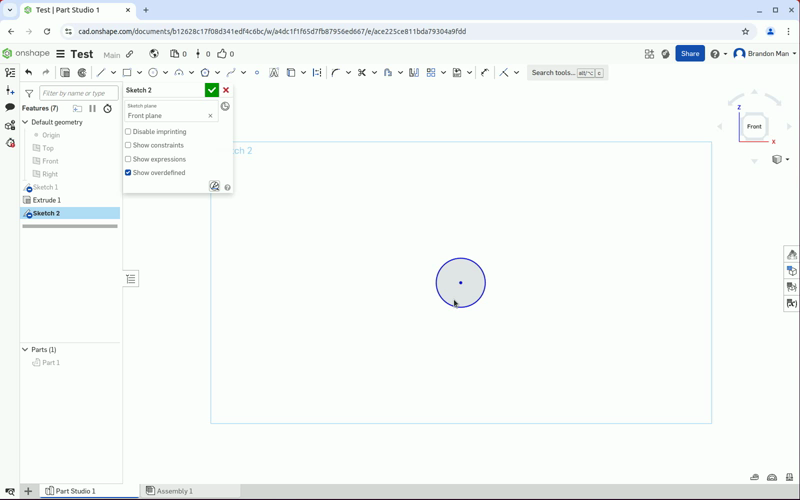
click(454, 299)
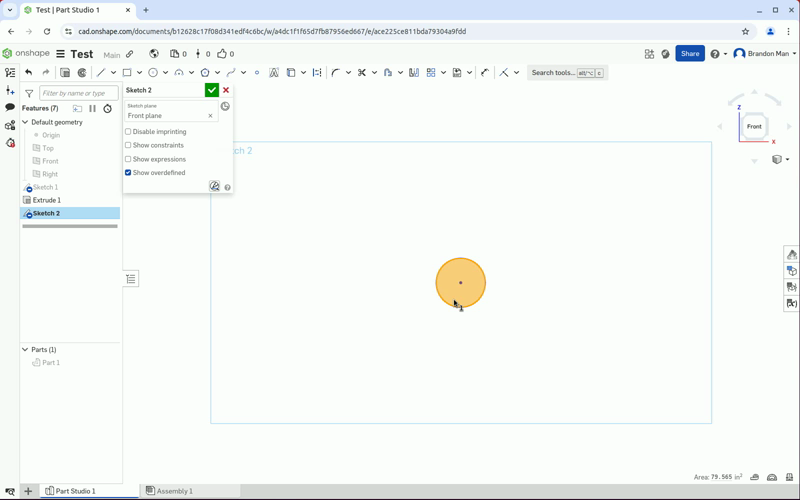
mouse_move(73, 352)
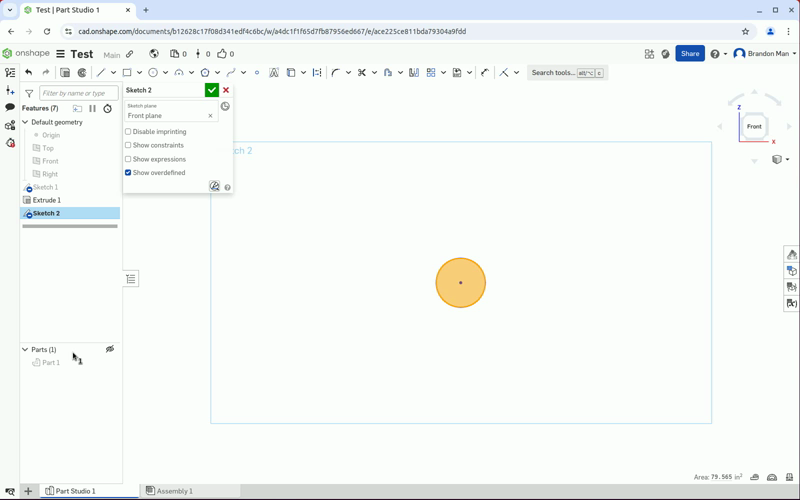
key(shift+y)
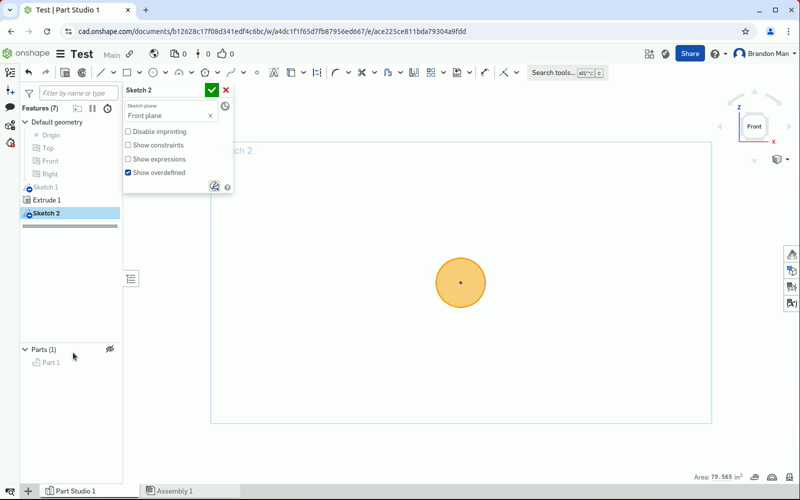
key(shift+e)
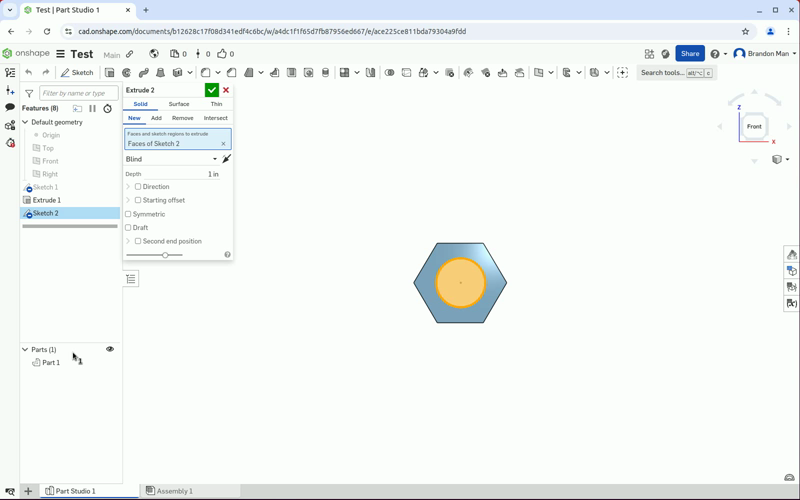
mouse_move(143, 106)
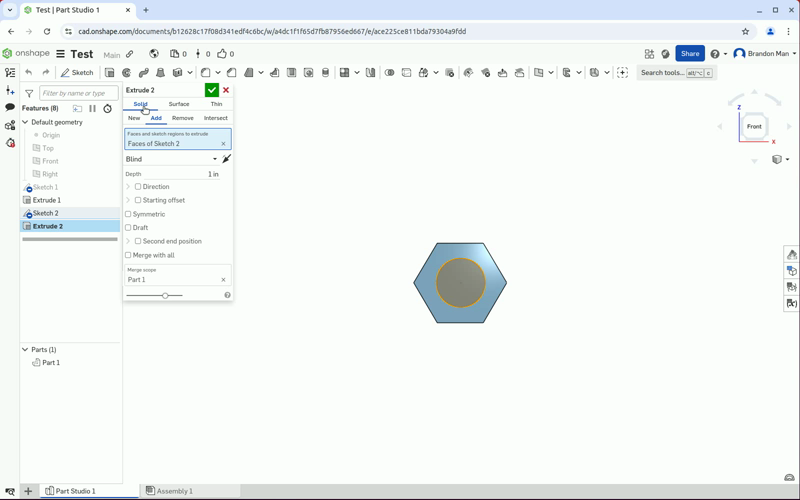
click(143, 106)
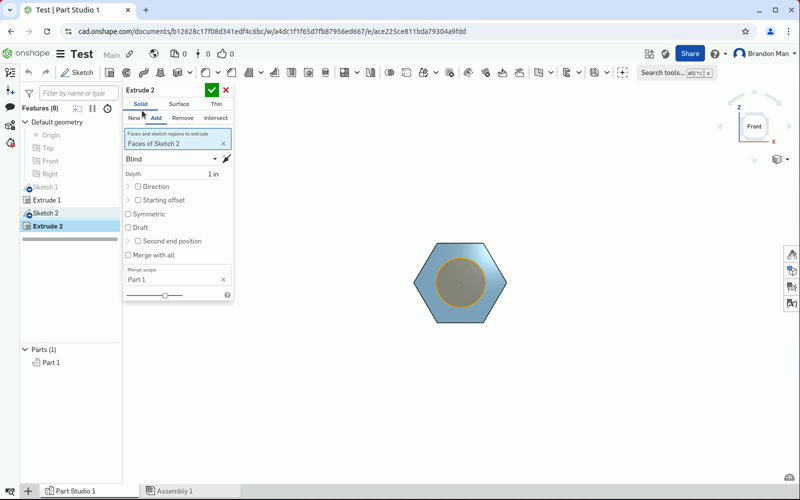
mouse_move(137, 120)
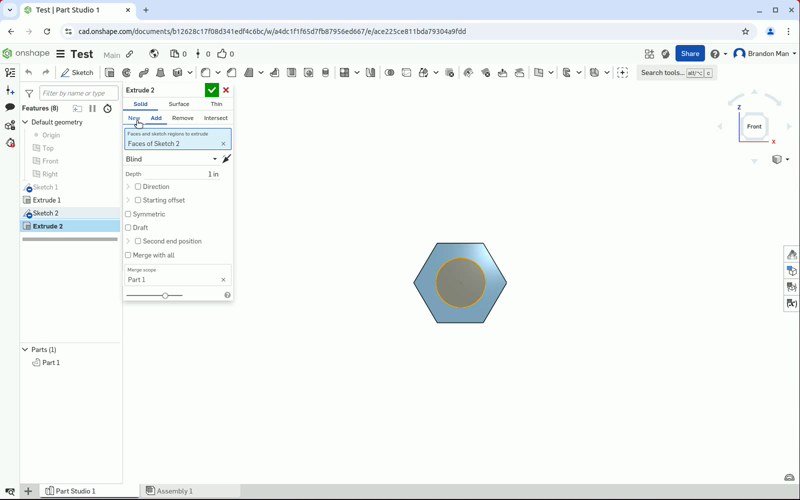
click(137, 120)
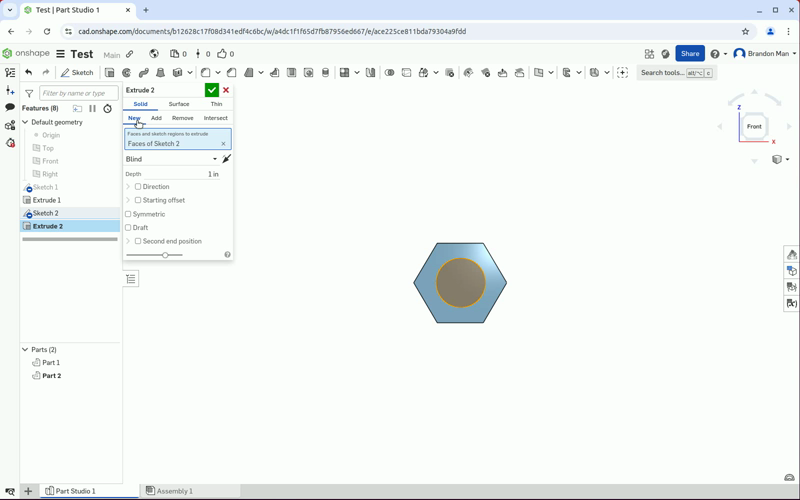
key(tab, 4)
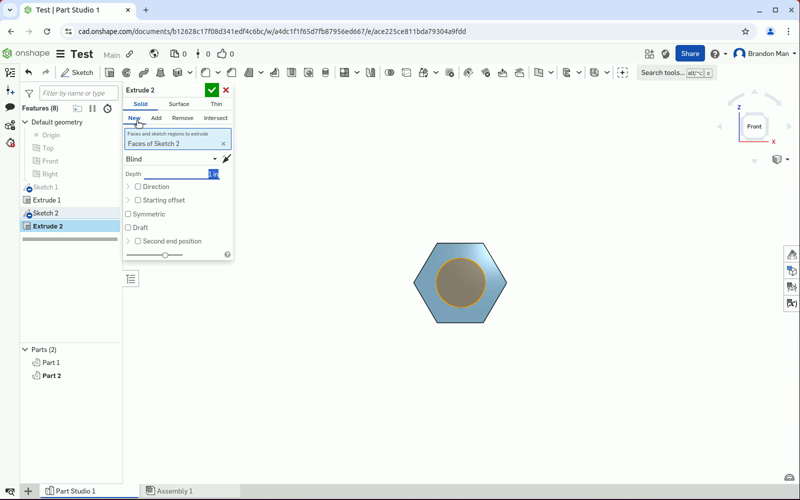
text(6.499)
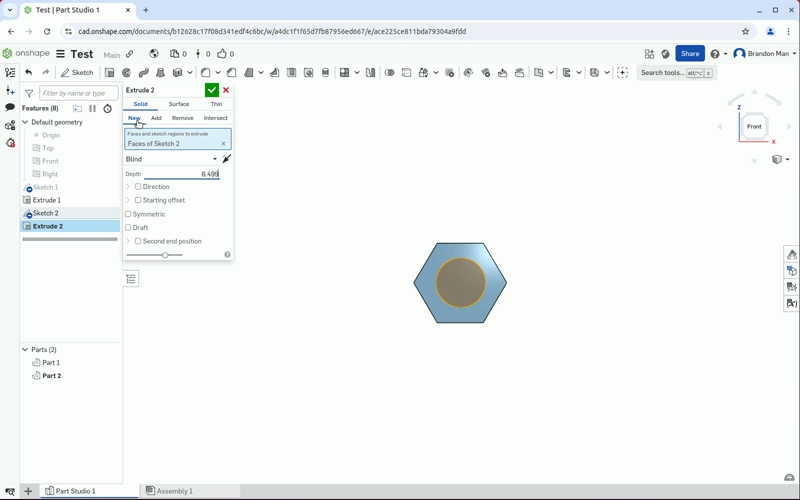
key(enter)
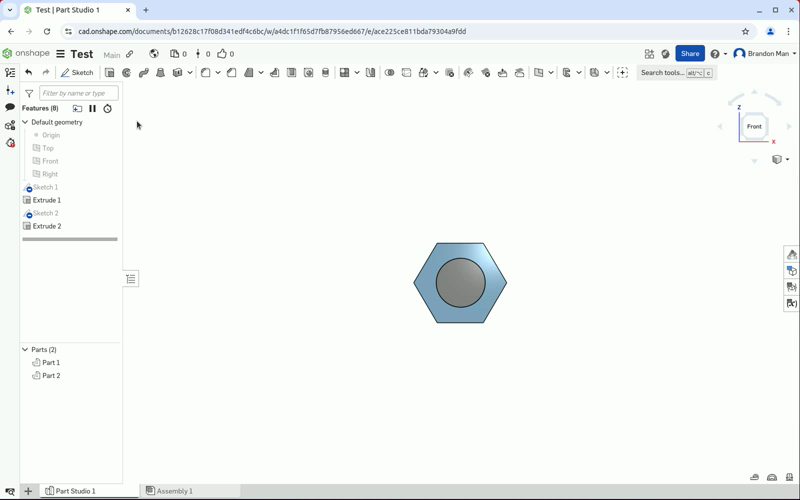
key(shift+h)
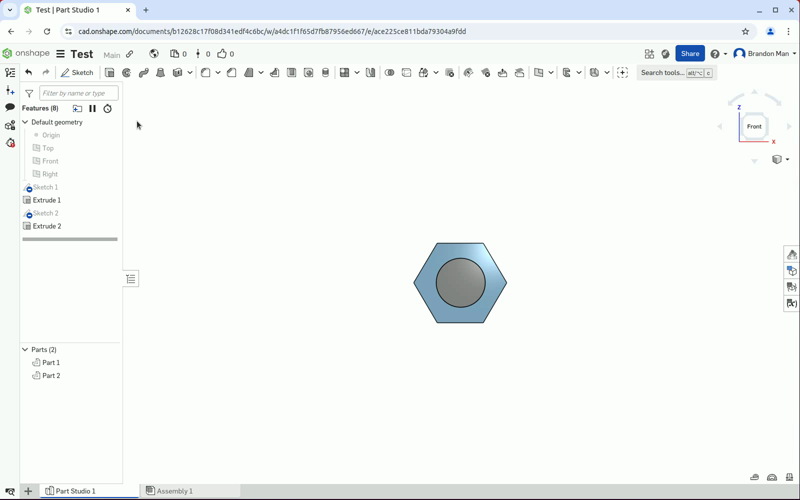
key(shift+h)
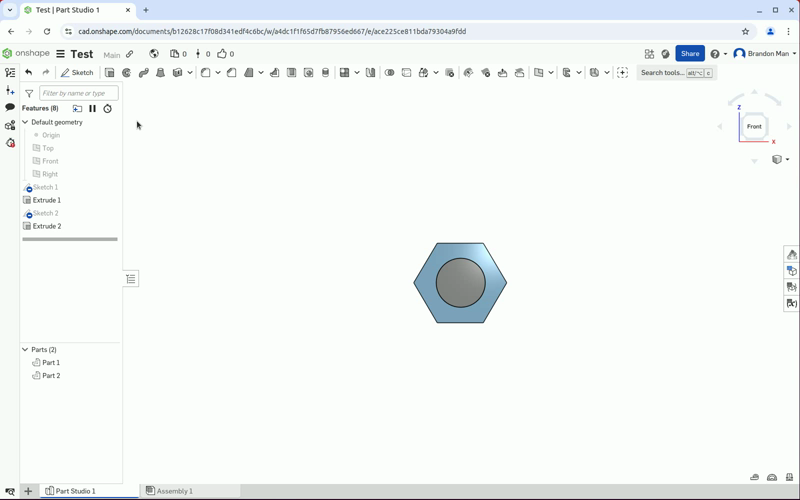
mouse_move(73, 189)
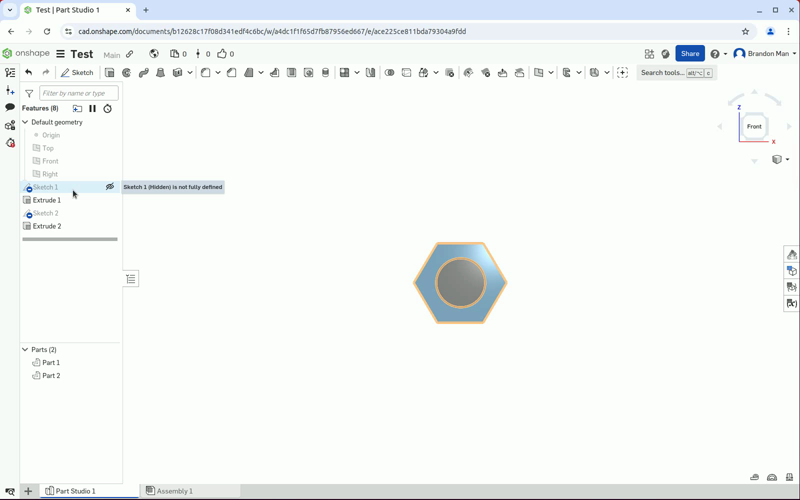
click(73, 189)
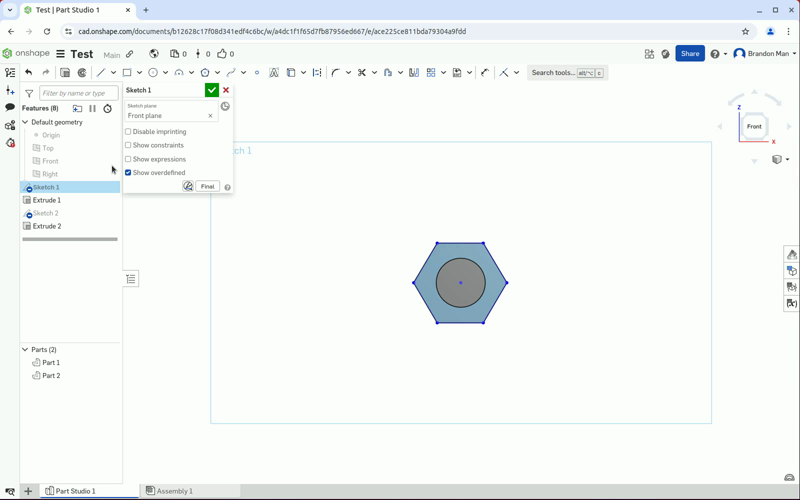
mouse_move(229, 92)
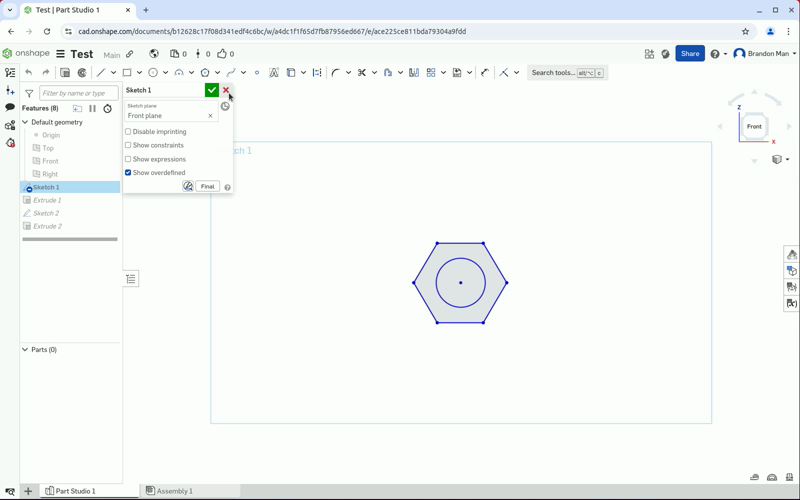
click(229, 92)
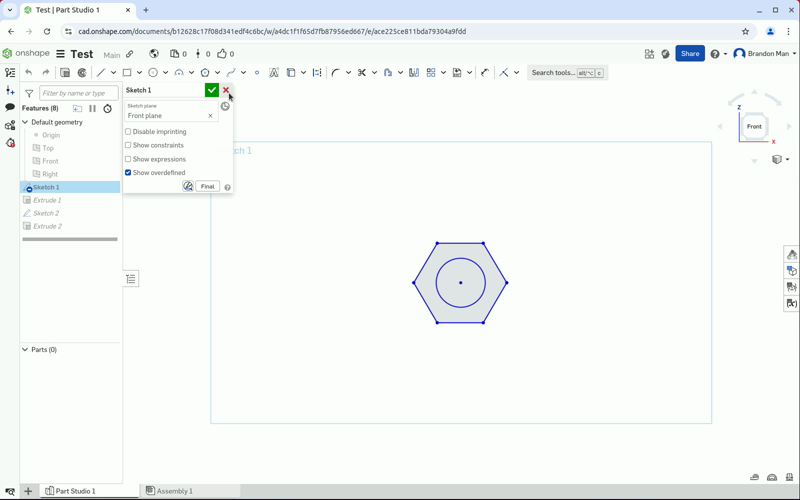
key(shift+s)
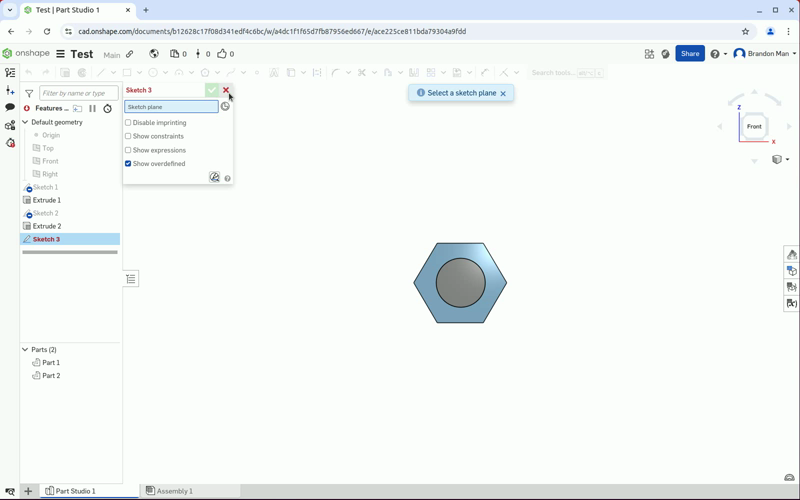
mouse_move(73, 163)
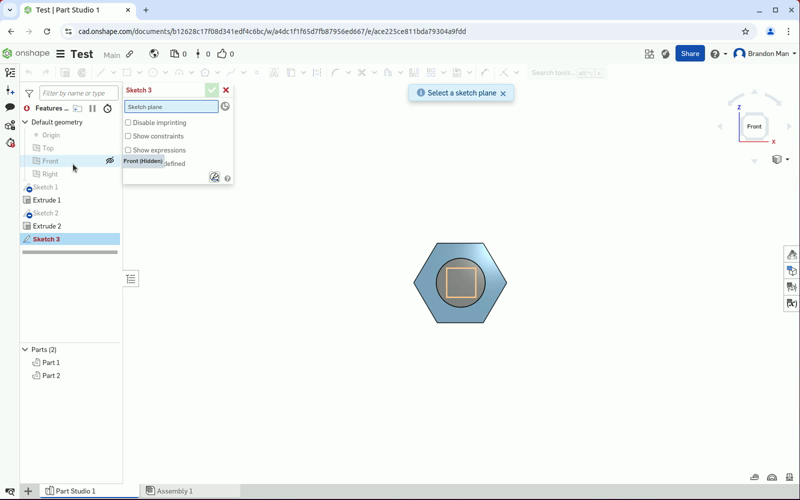
click(73, 163)
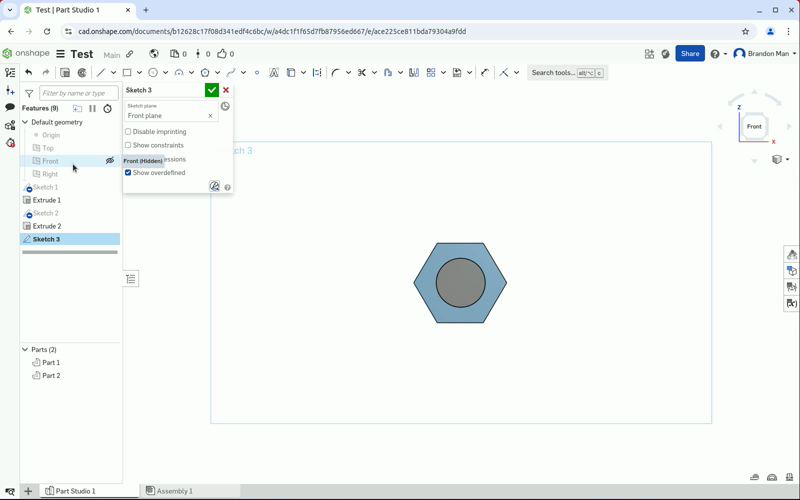
mouse_move(73, 352)
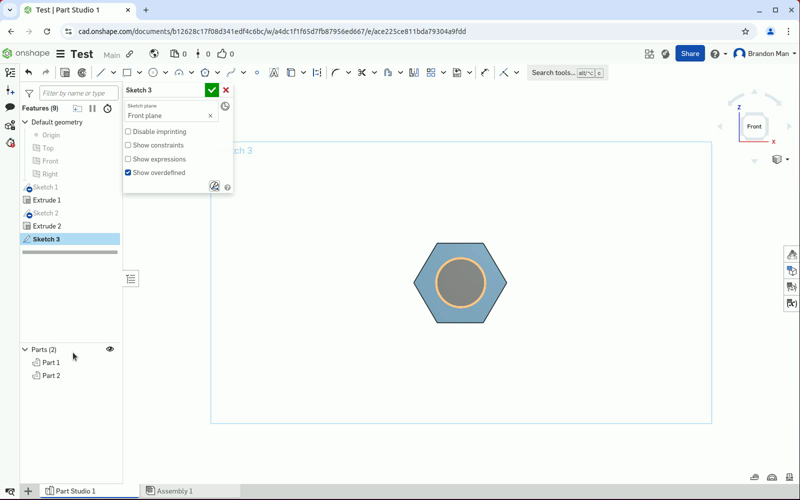
key(y)
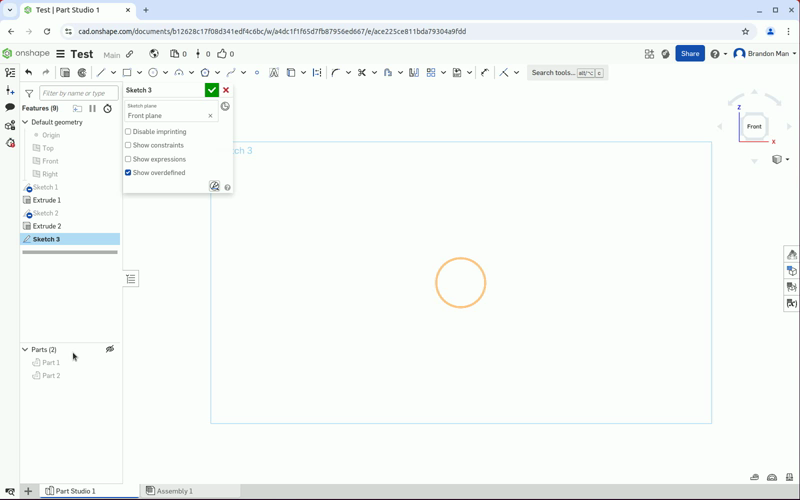
key(c)
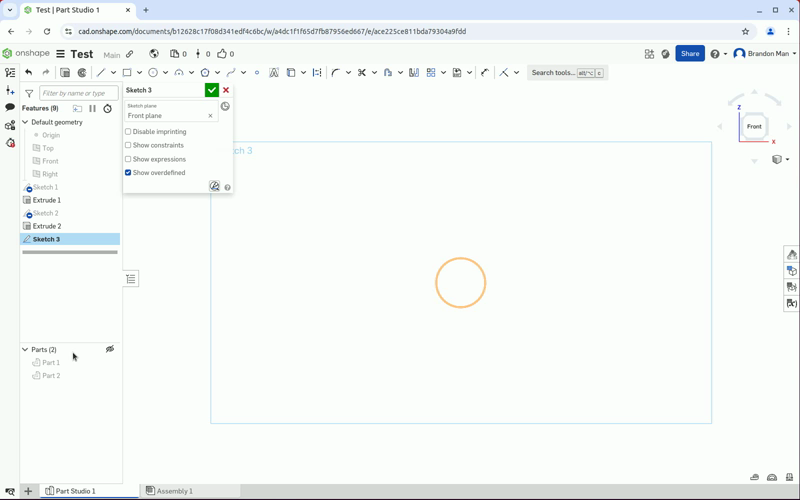
key_down(shift)
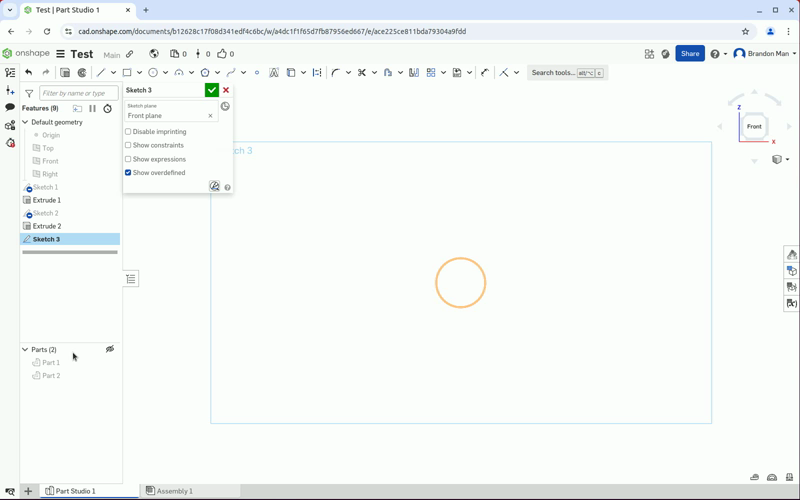
mouse_move(460, 282)
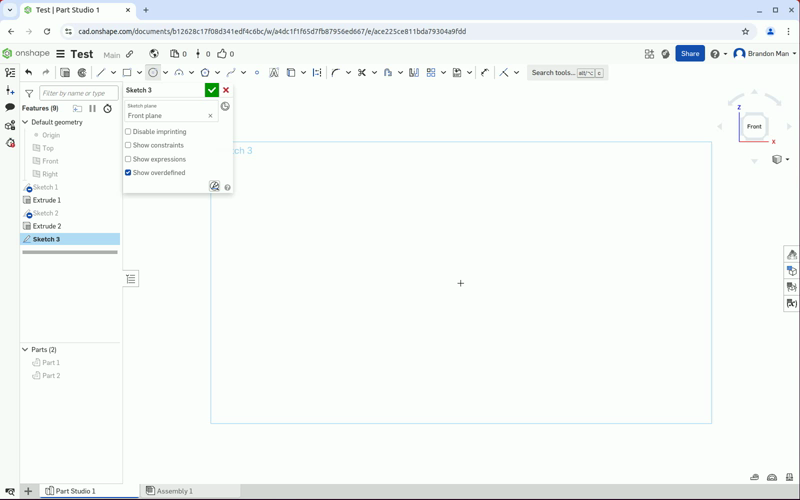
click(460, 282)
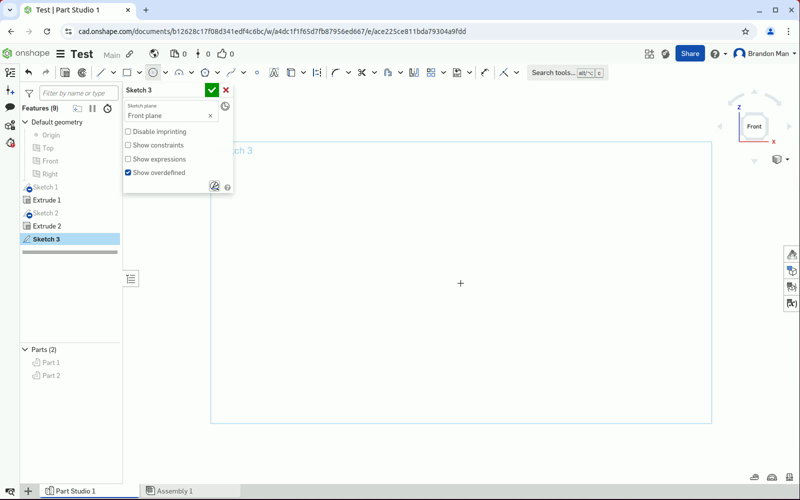
key_up(shift)
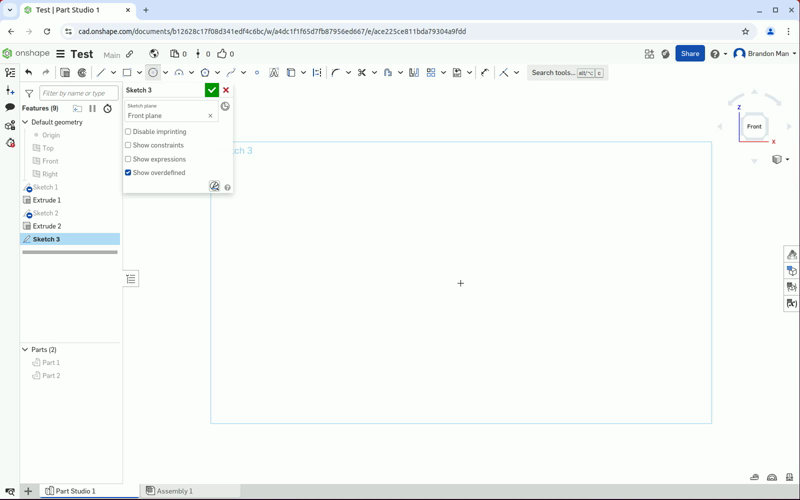
mouse_move(485, 282)
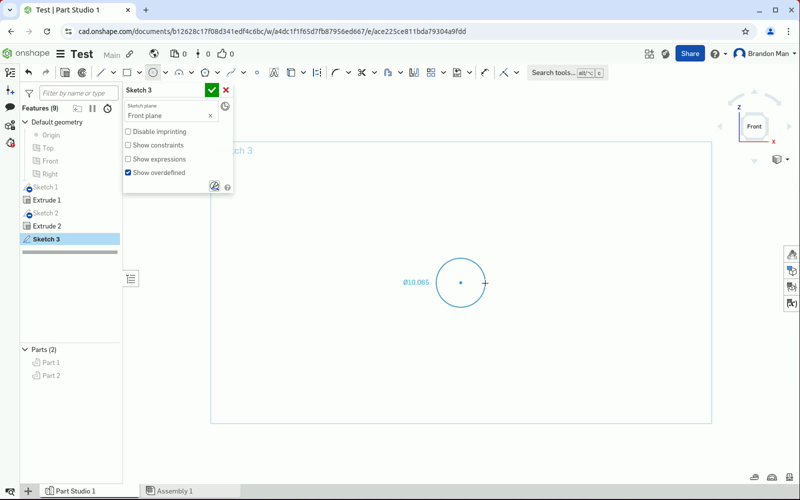
click(485, 282)
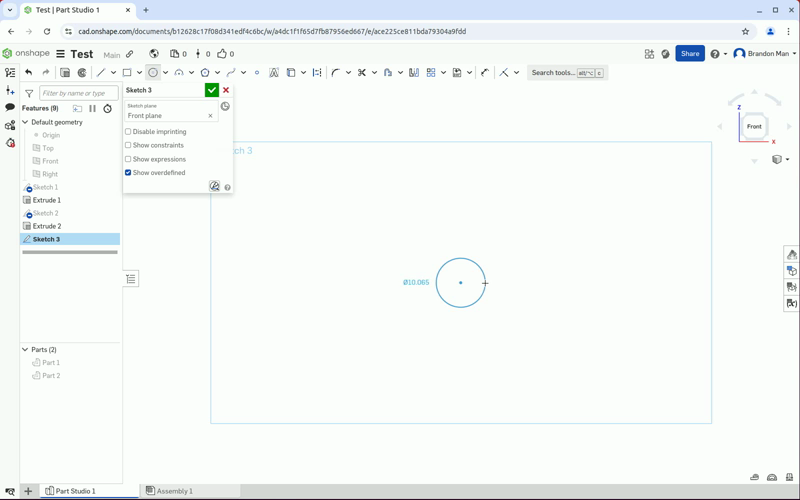
key(esc)
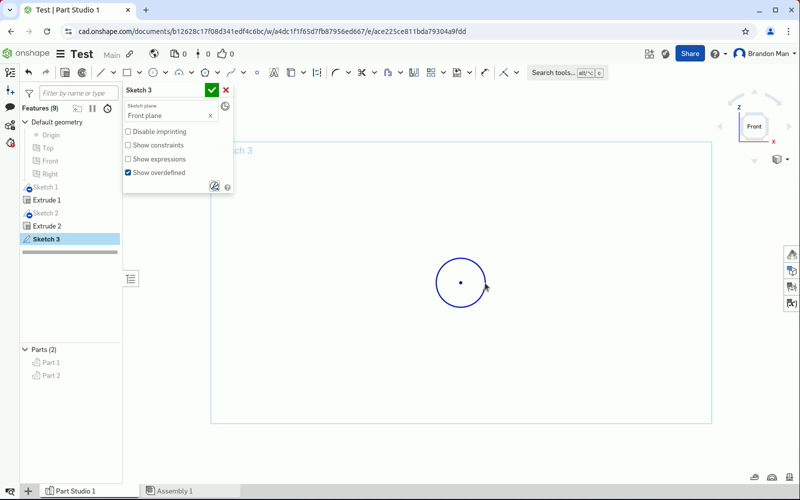
mouse_move(452, 271)
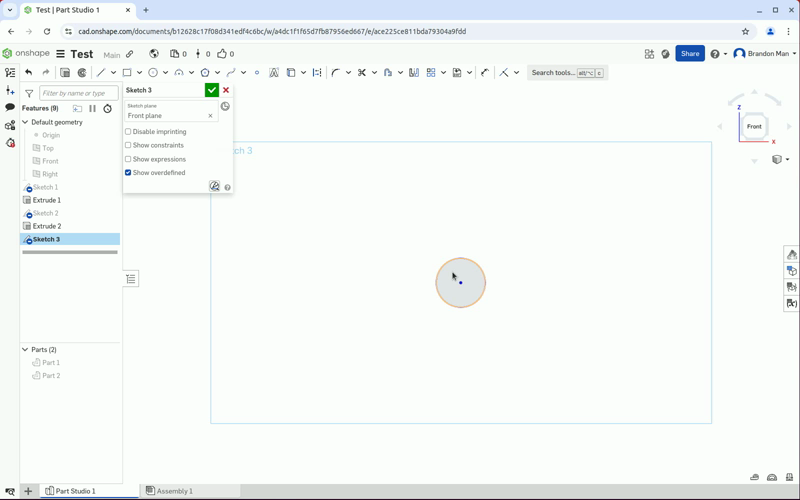
click(452, 271)
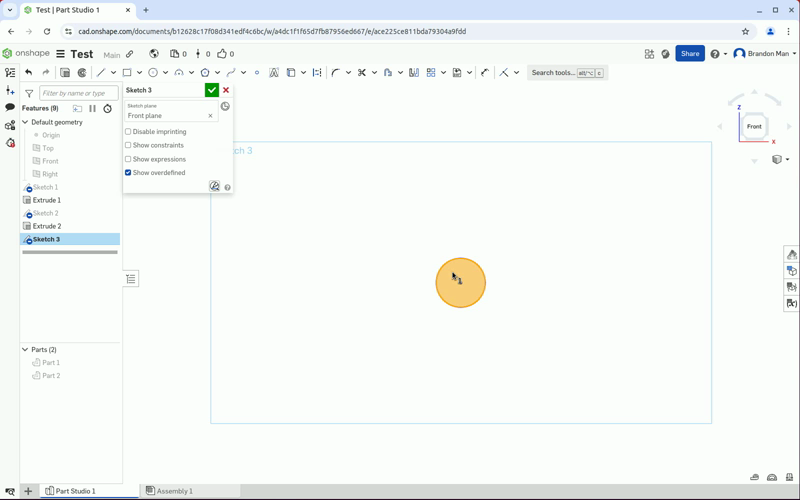
mouse_move(73, 352)
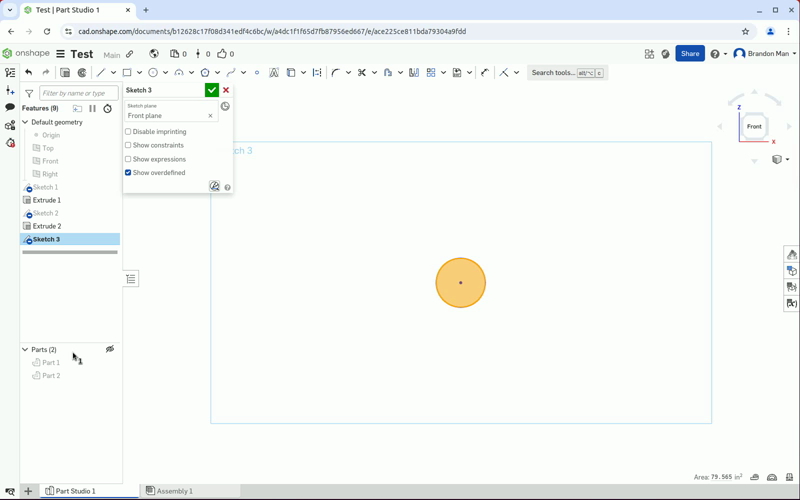
key(shift+y)
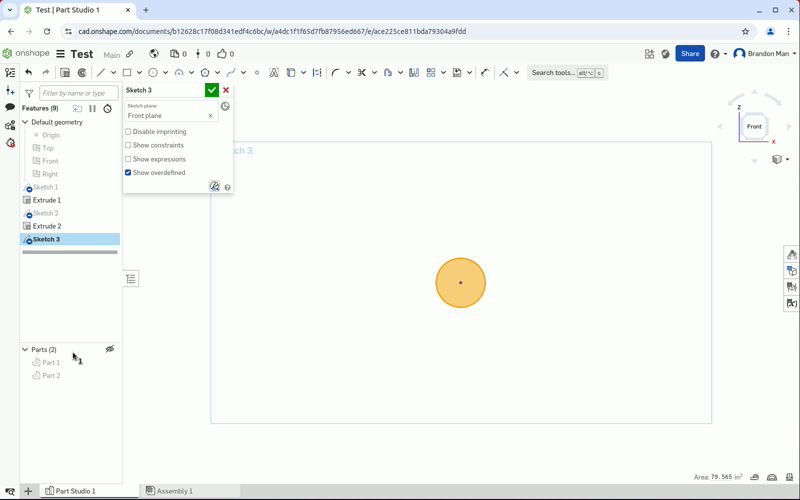
key(shift+e)
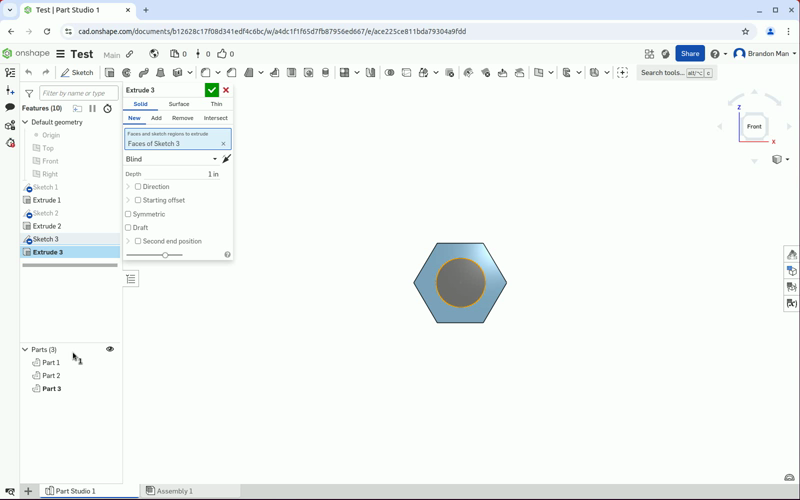
mouse_move(143, 106)
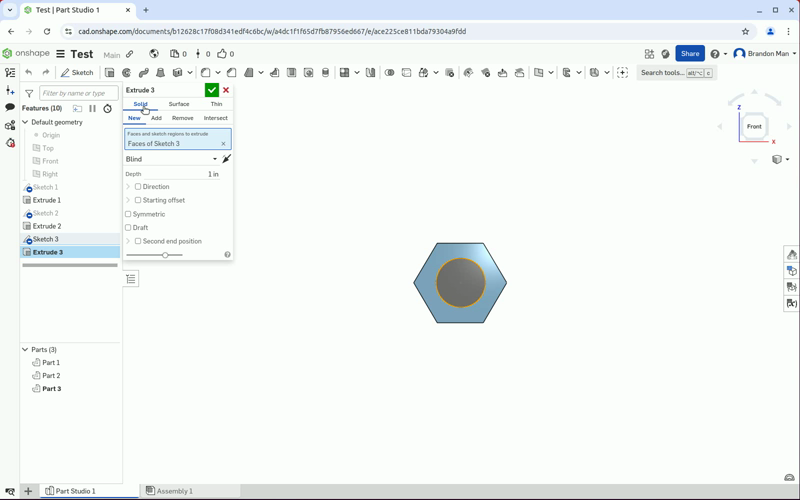
click(143, 106)
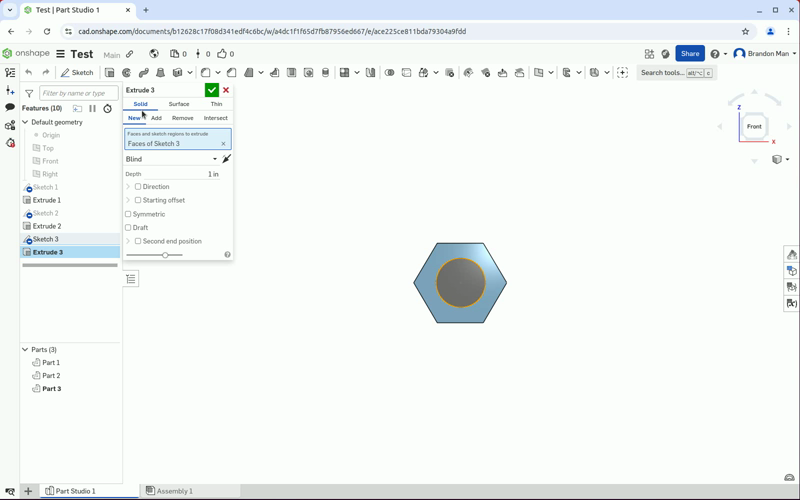
mouse_move(137, 120)
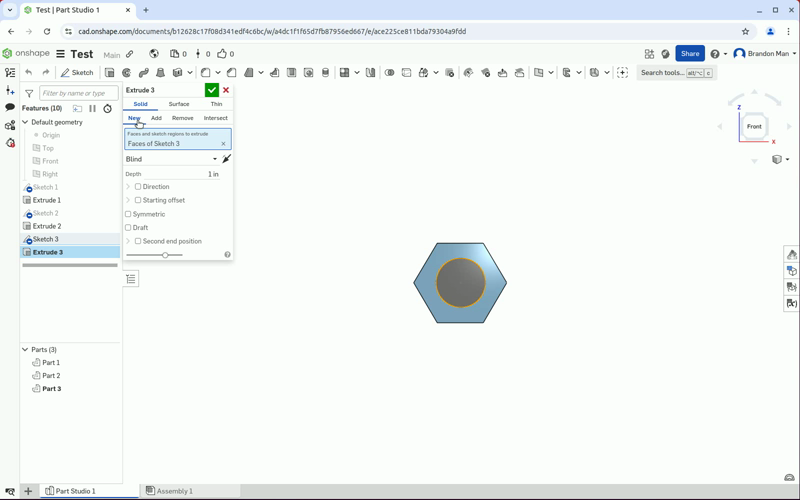
click(137, 120)
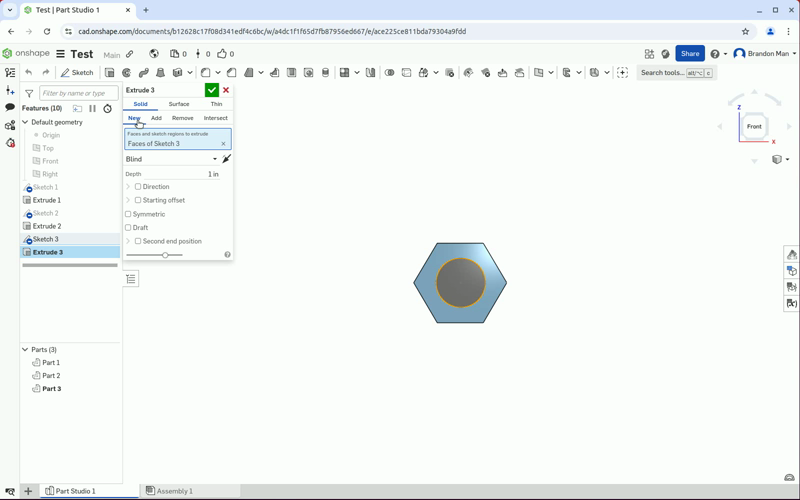
key(tab, 4)
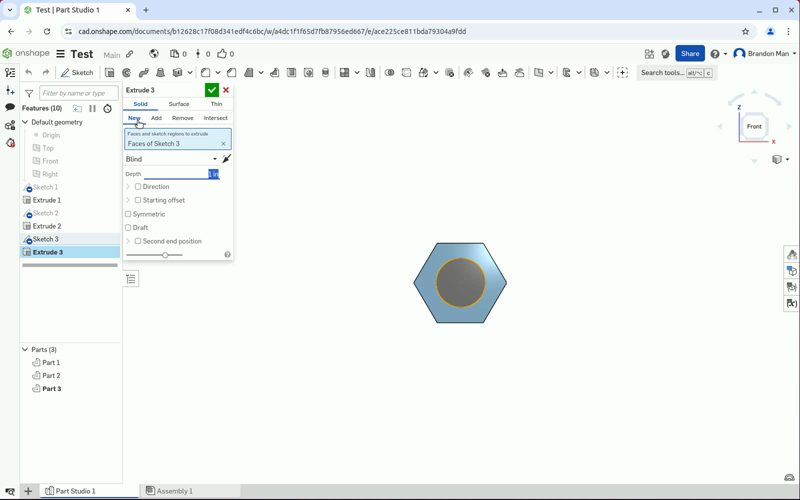
text(-23.108)
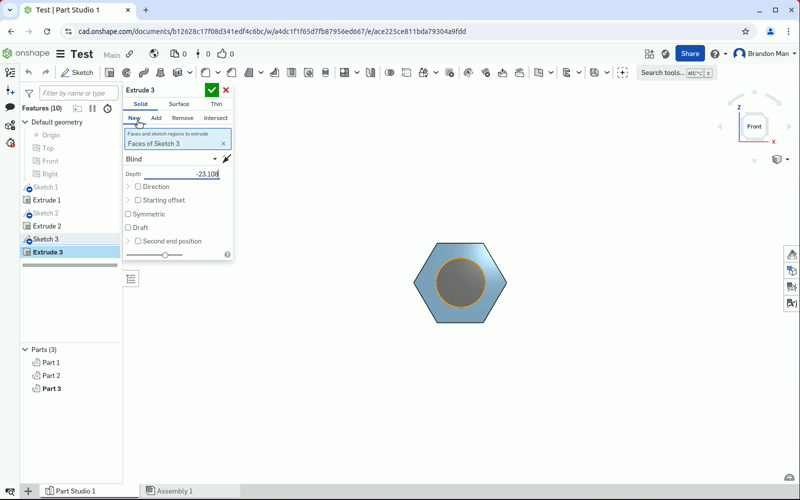
key(enter)
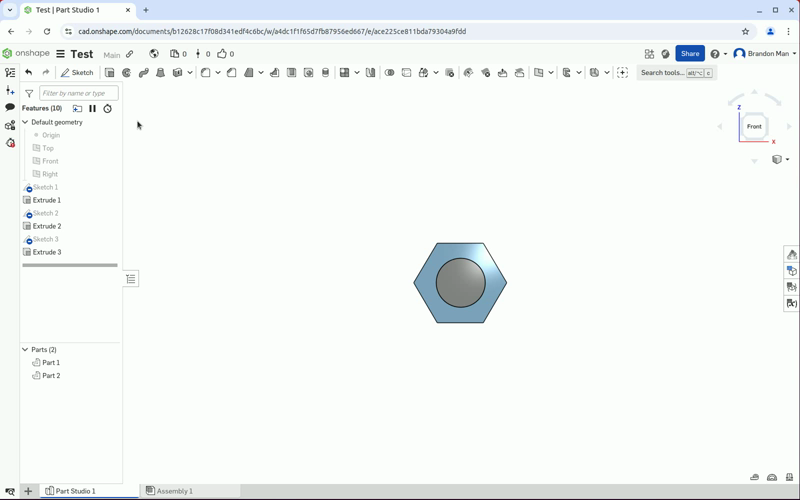
key(shift+h)
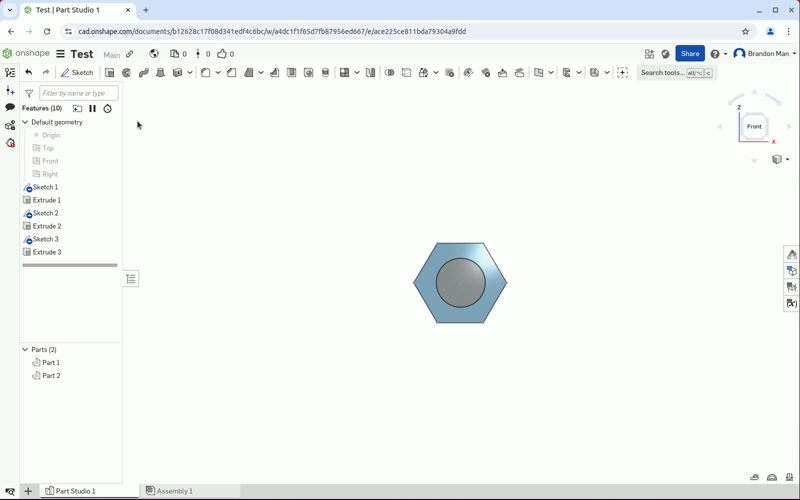
key(shift+h)
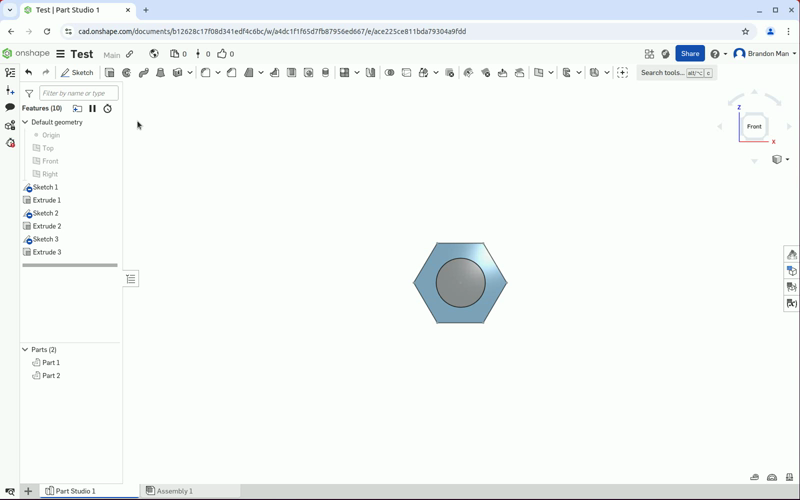
key(shift+7)
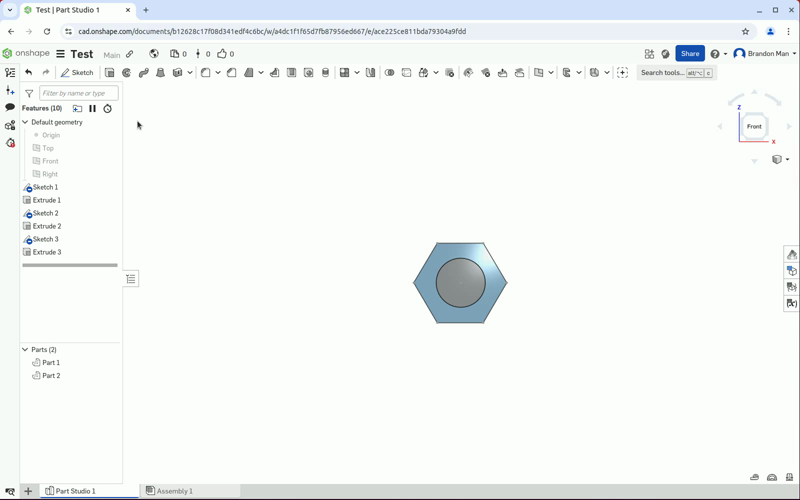
key(left, 2)
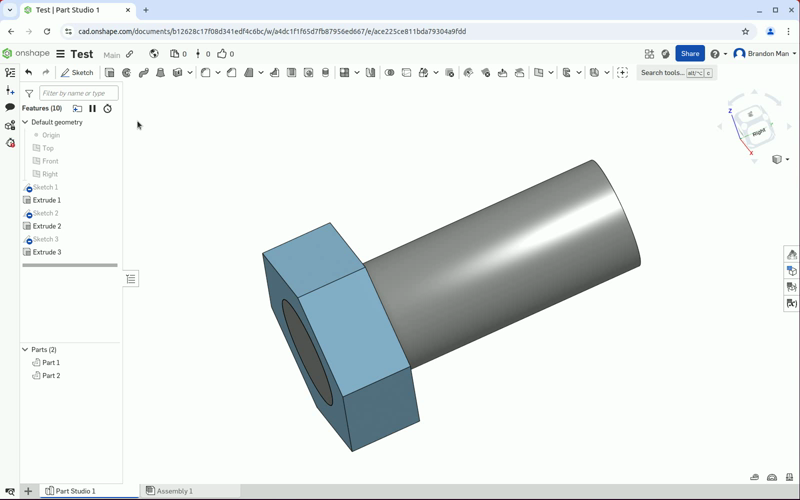
key(down, 2)
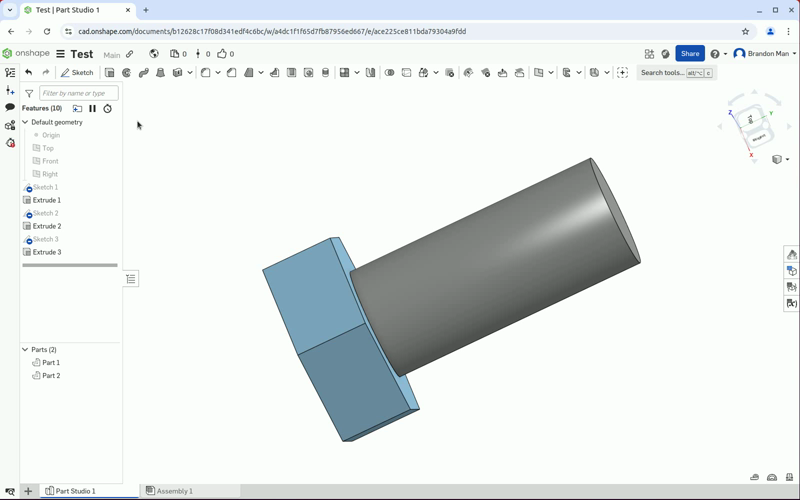
key(up, 2)
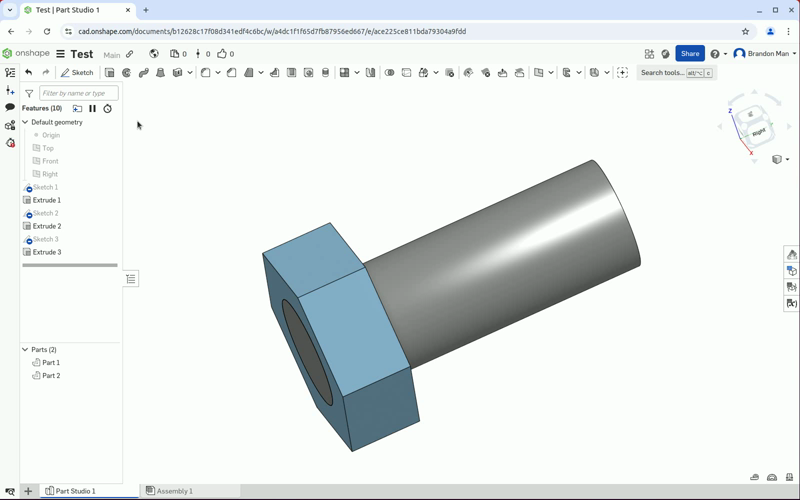
key(right, 2)
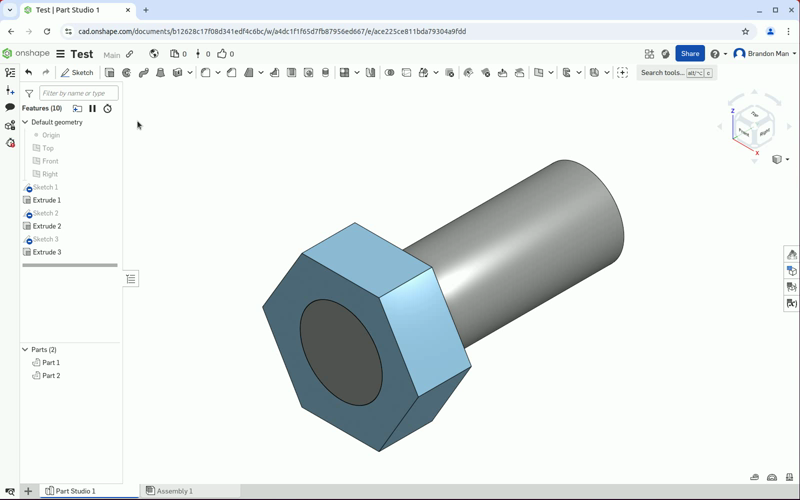
mouse_move(73, 189)
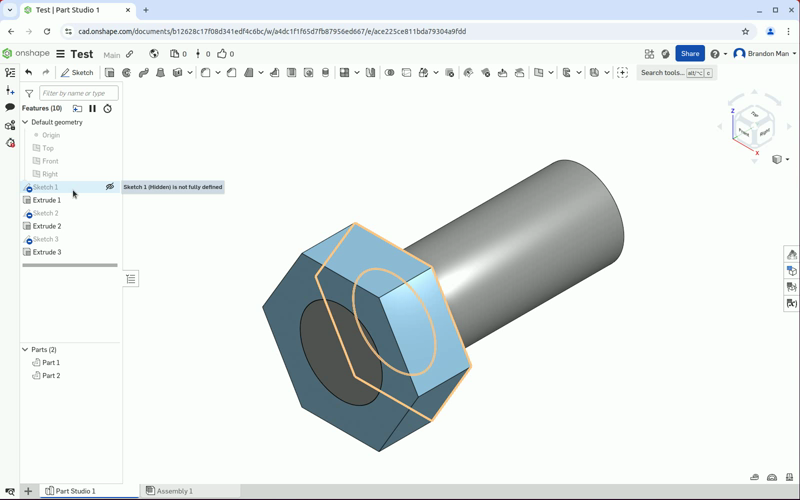
click(73, 189)